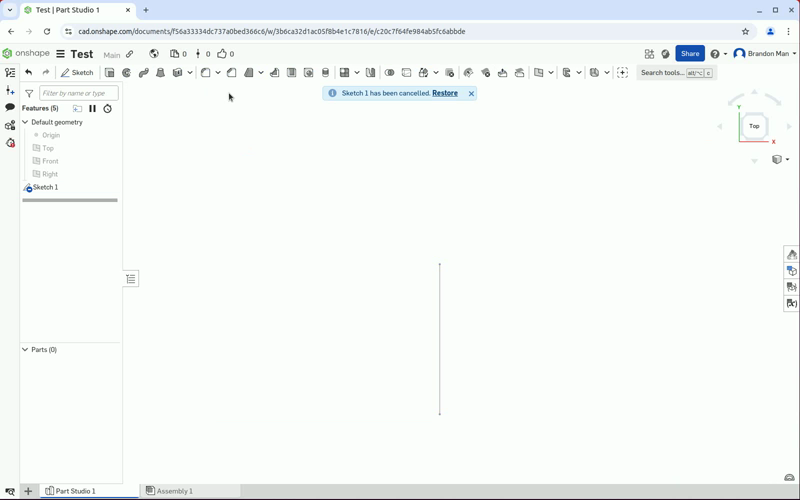
key(shift+h)
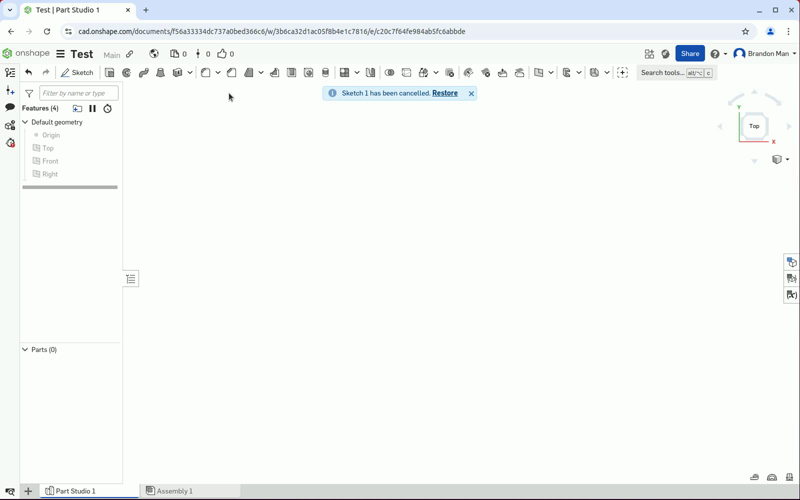
mouse_move(73, 352)
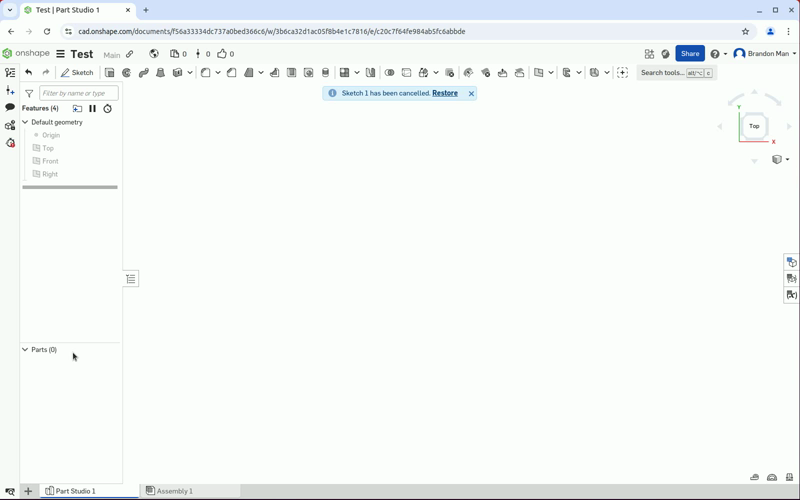
key(y)
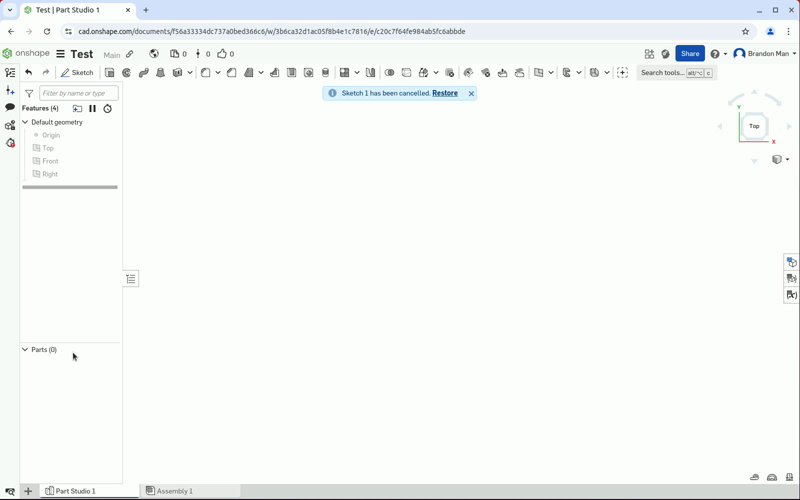
key(shift+p)
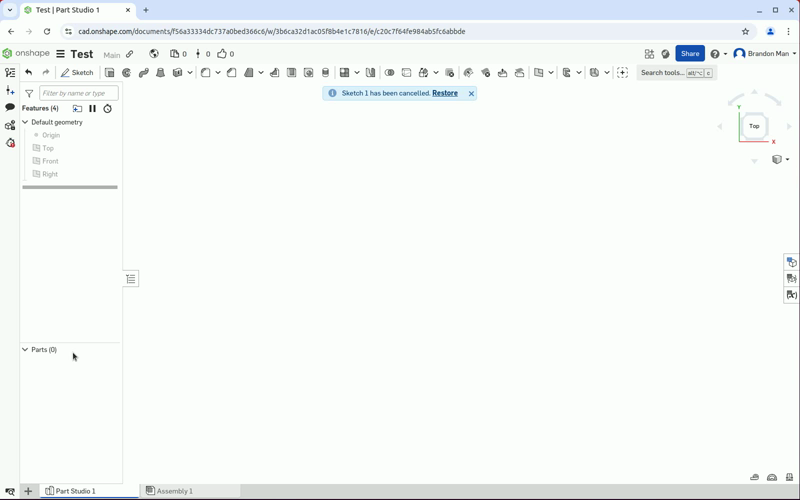
key(space)
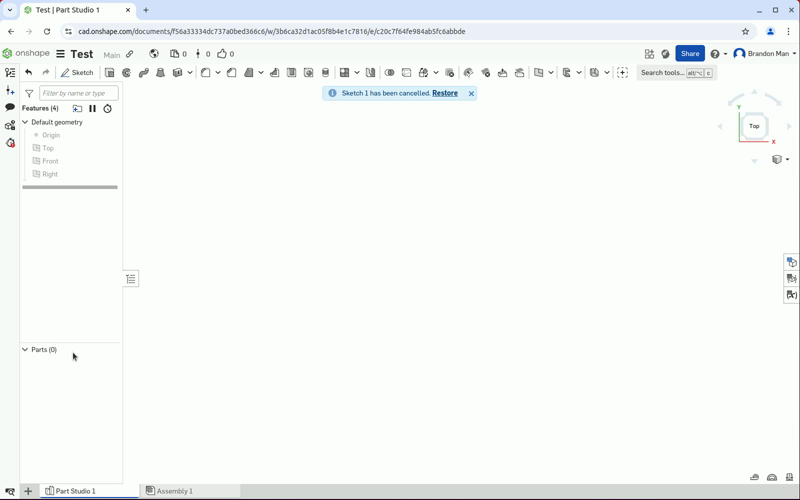
key_down(shift)
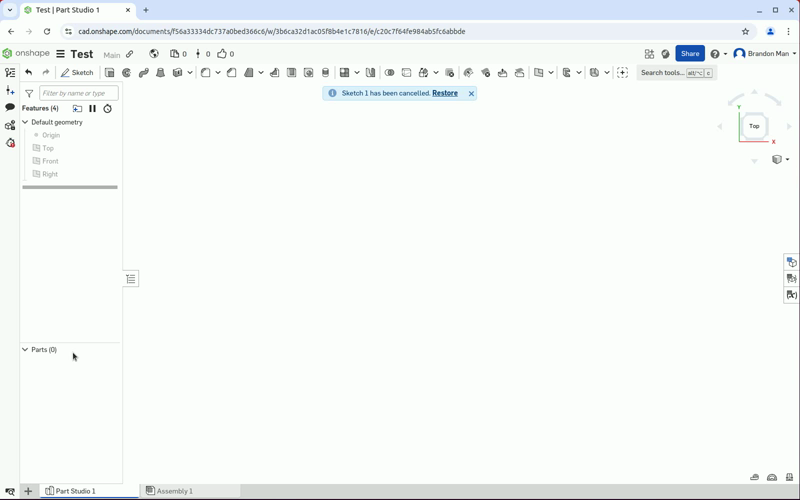
key(up)
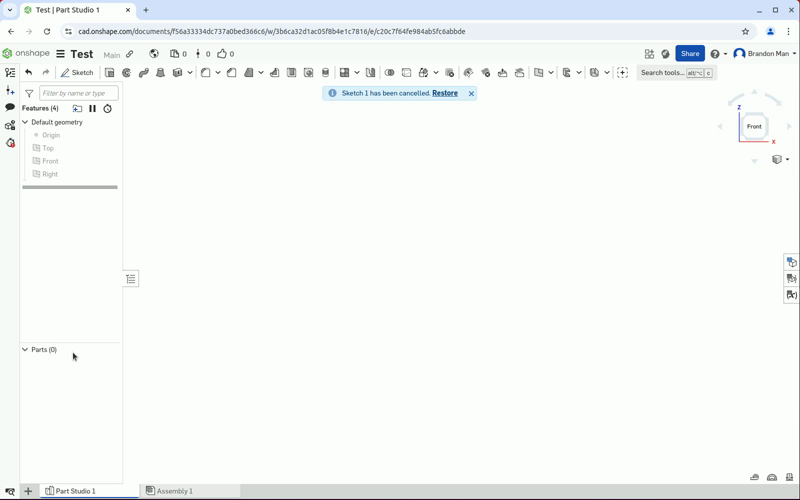
key_up(shift)
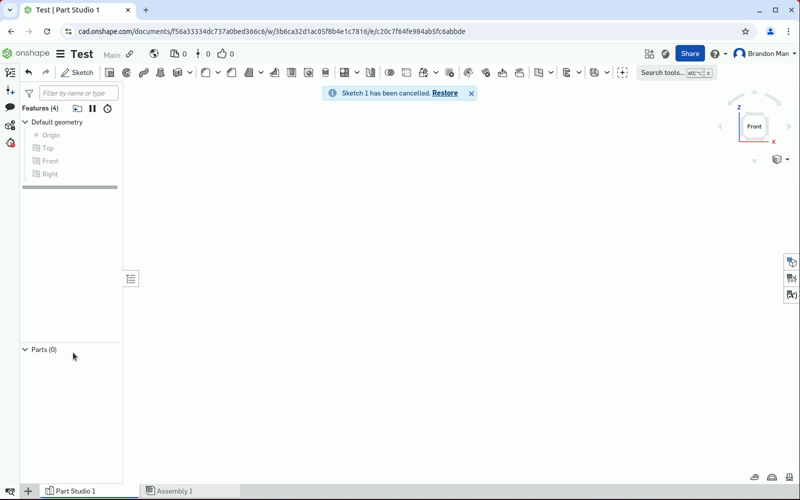
mouse_move(73, 352)
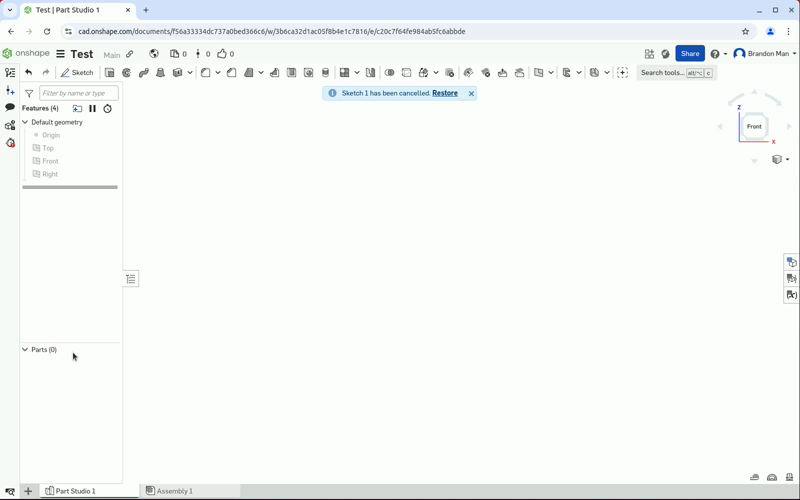
key(shift+y)
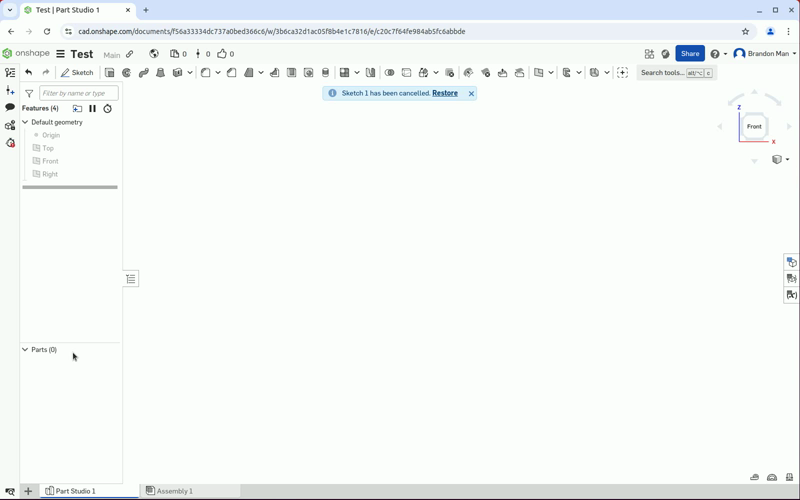
key(shift+s)
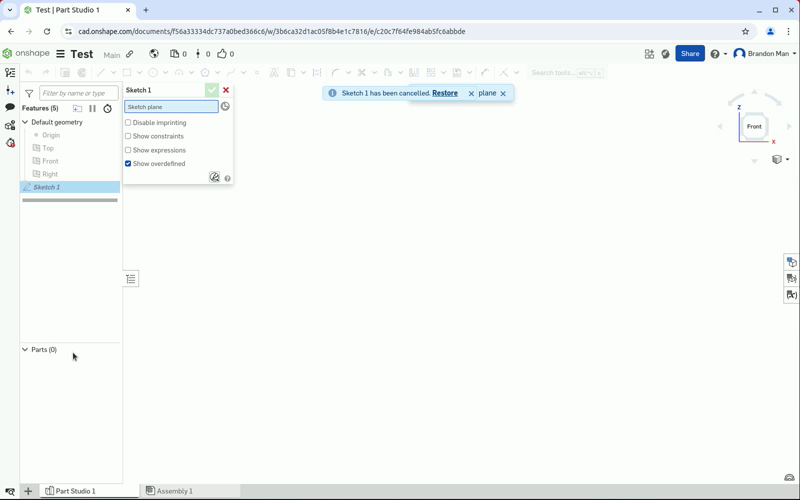
mouse_move(73, 163)
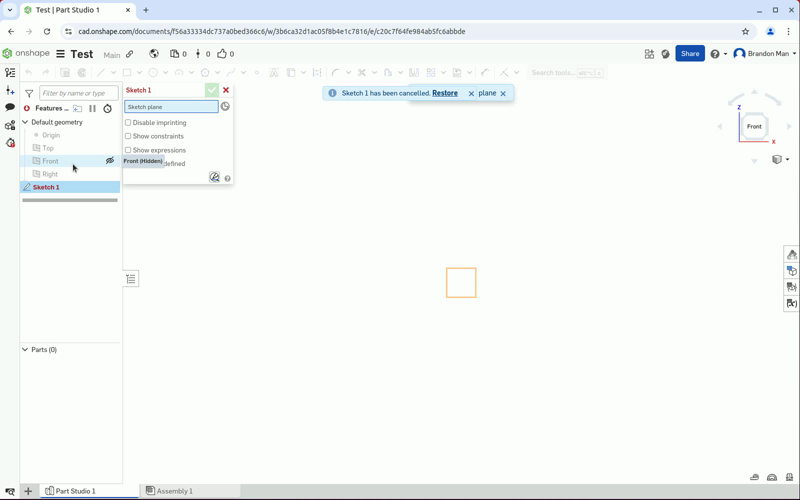
click(73, 163)
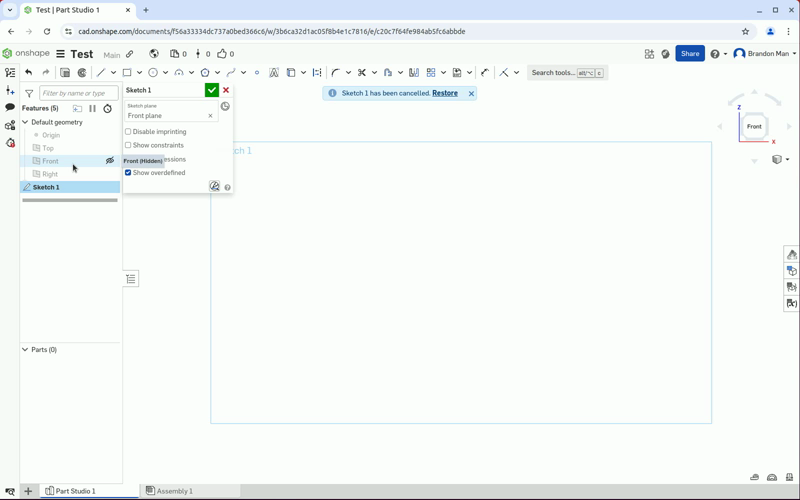
mouse_move(73, 352)
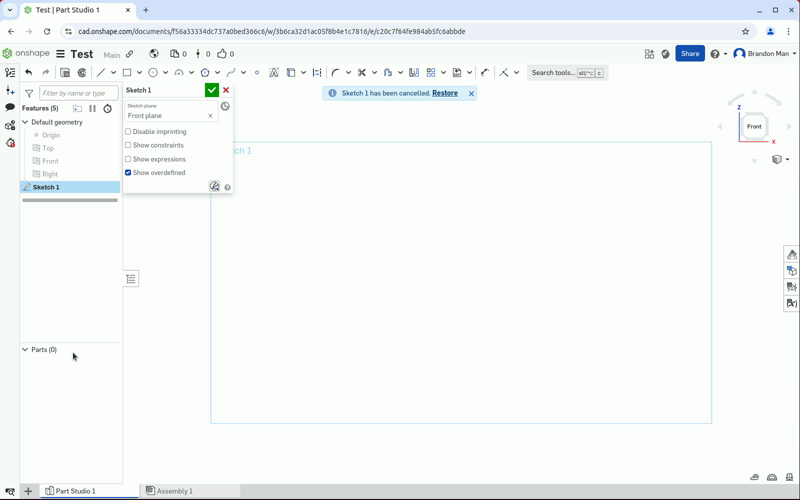
key(y)
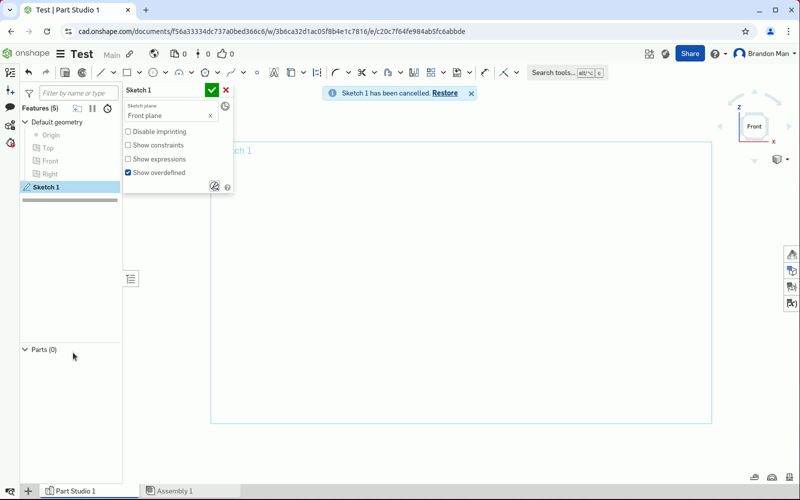
key(l)
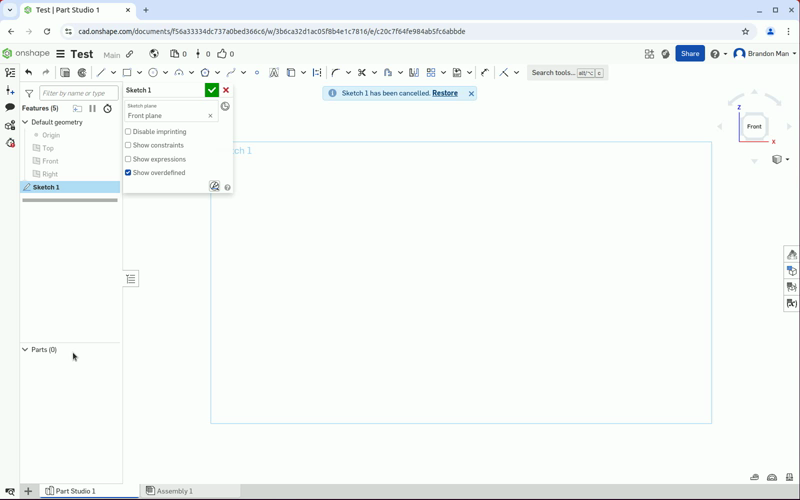
key_down(shift)
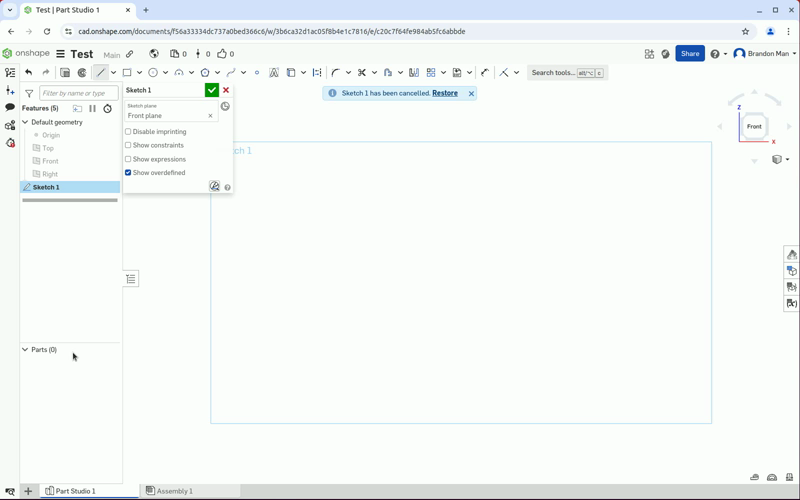
mouse_move(348, 318)
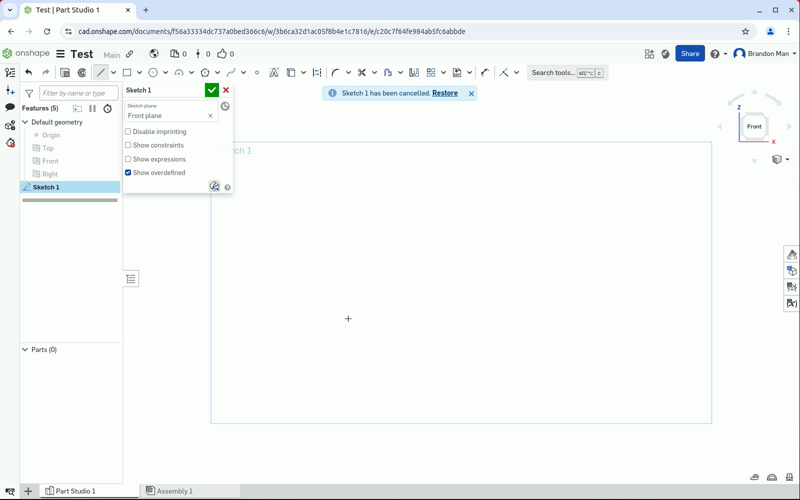
click(348, 318)
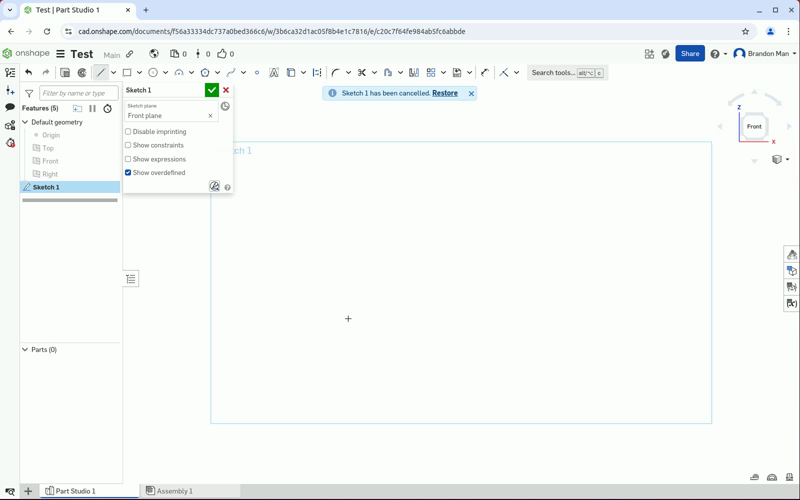
key_up(shift)
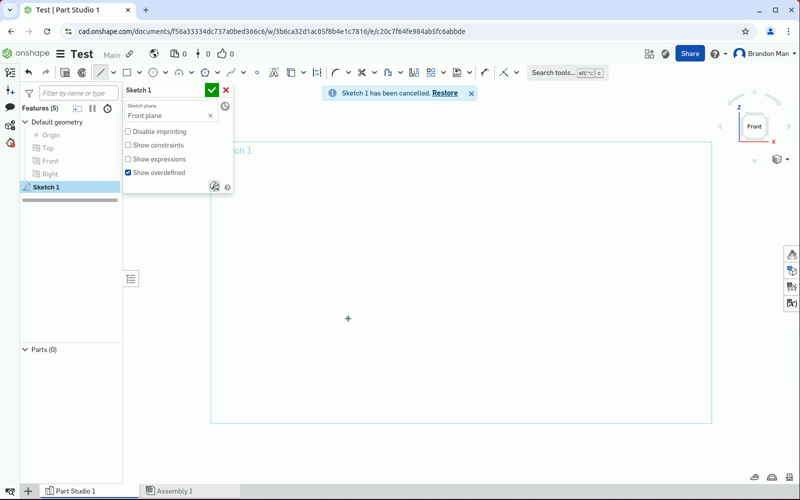
key_down(shift)
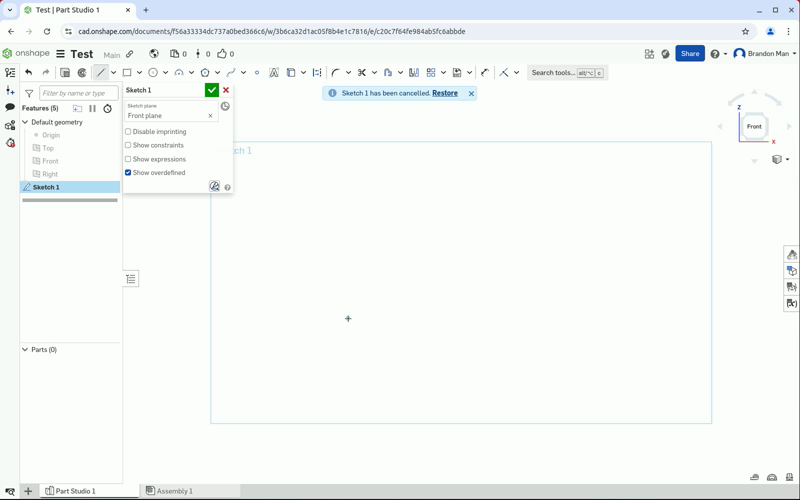
mouse_move(454, 318)
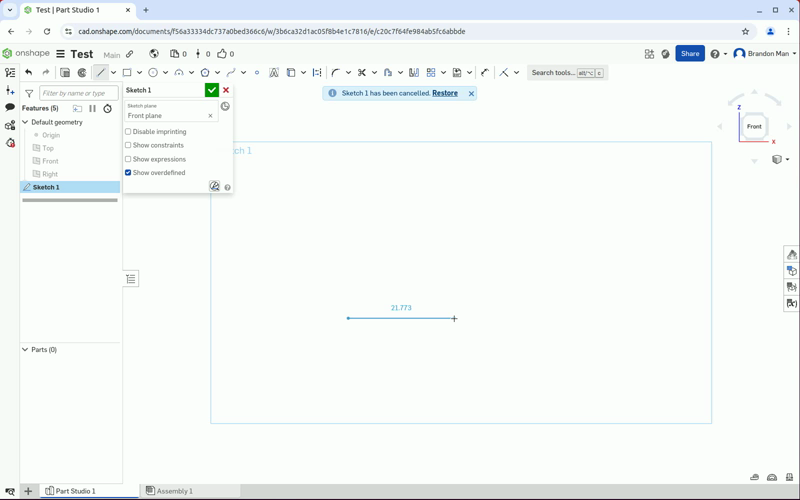
click(454, 318)
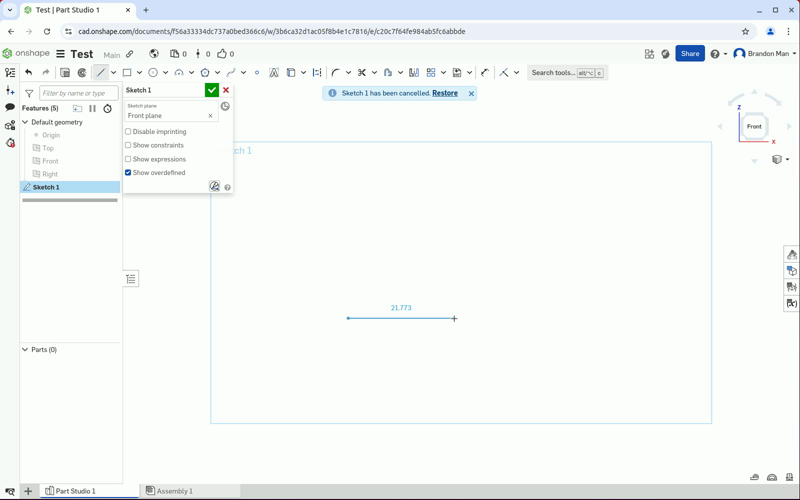
key_up(shift)
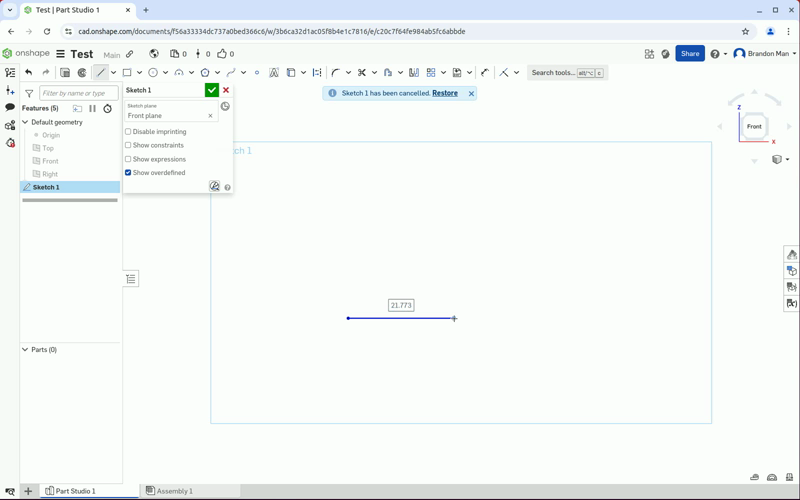
key_down(shift)
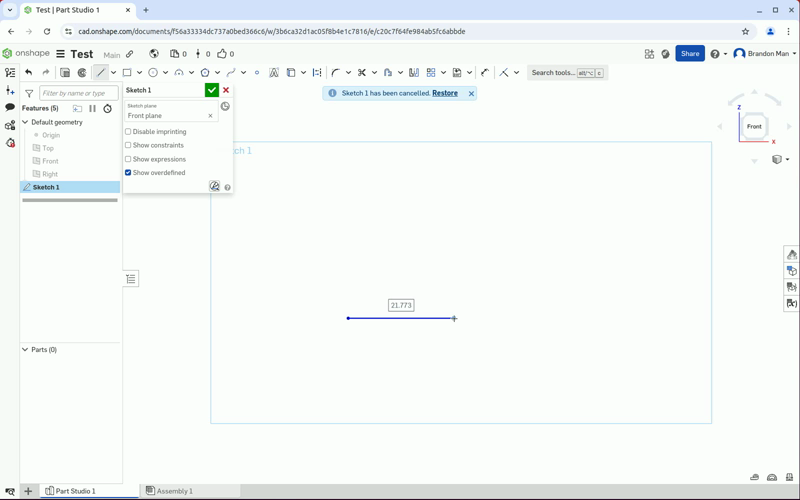
mouse_move(484, 318)
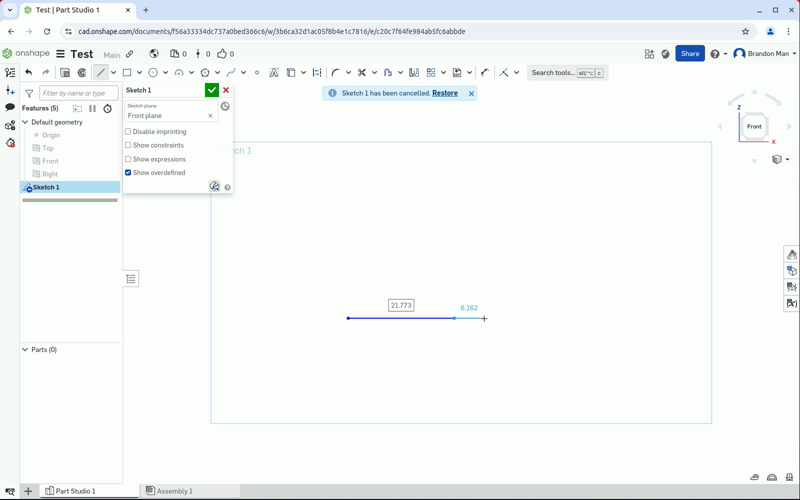
mouse_move(466, 318)
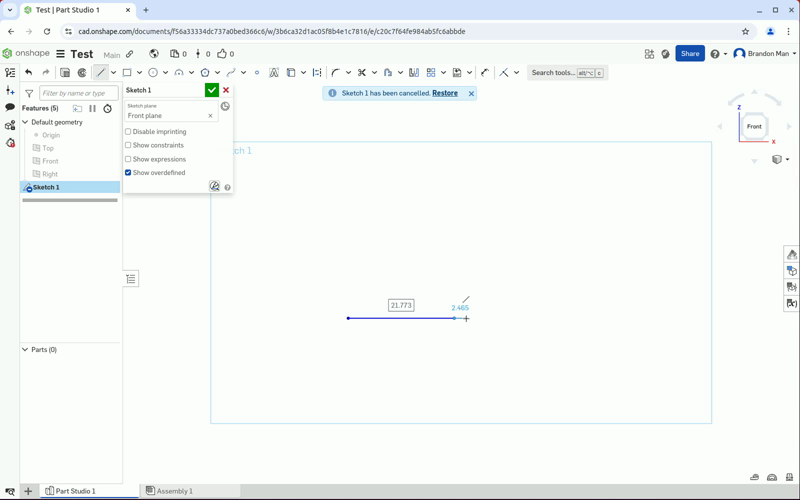
click(466, 318)
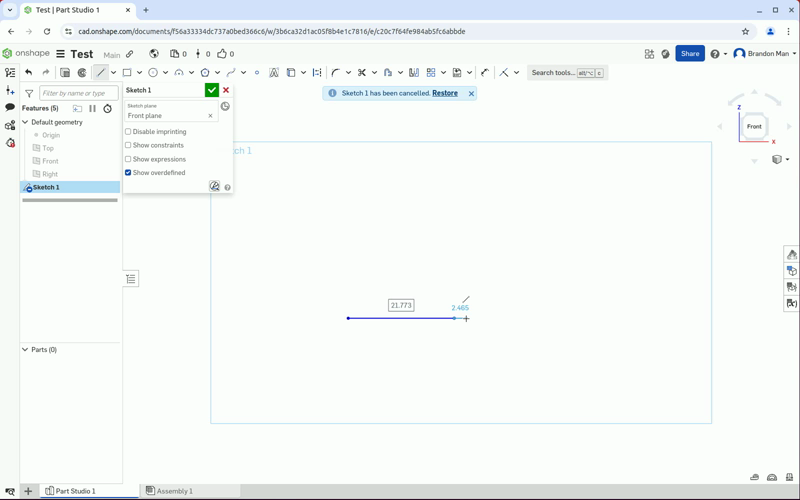
key_up(shift)
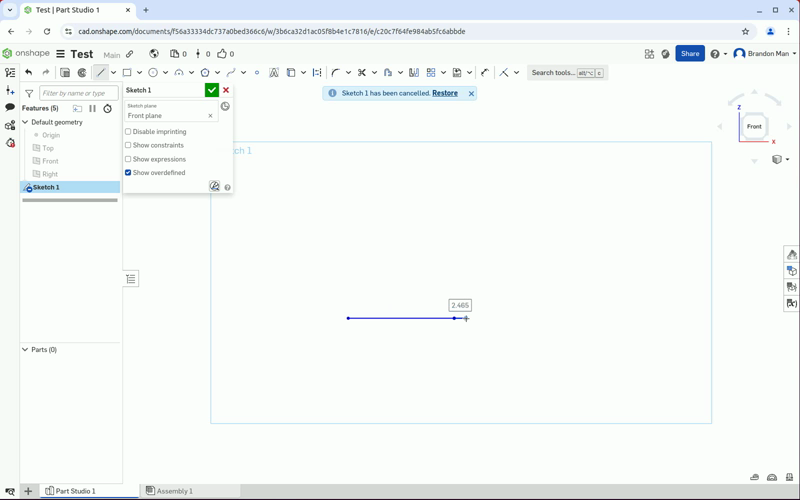
key_down(shift)
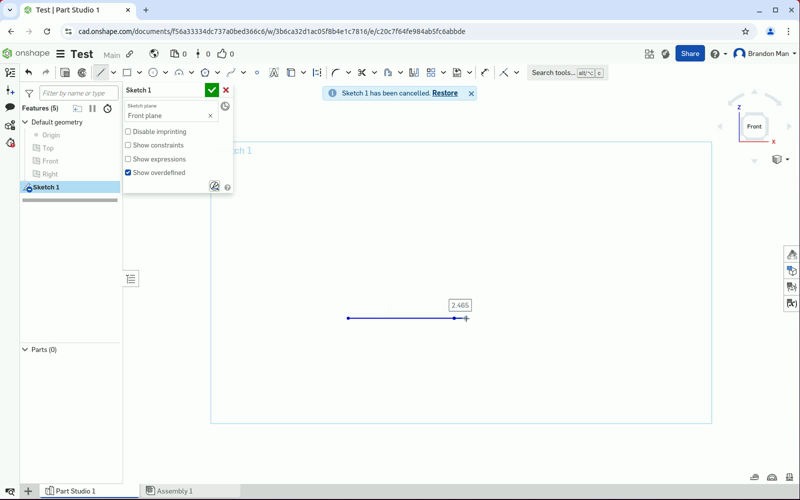
mouse_move(466, 248)
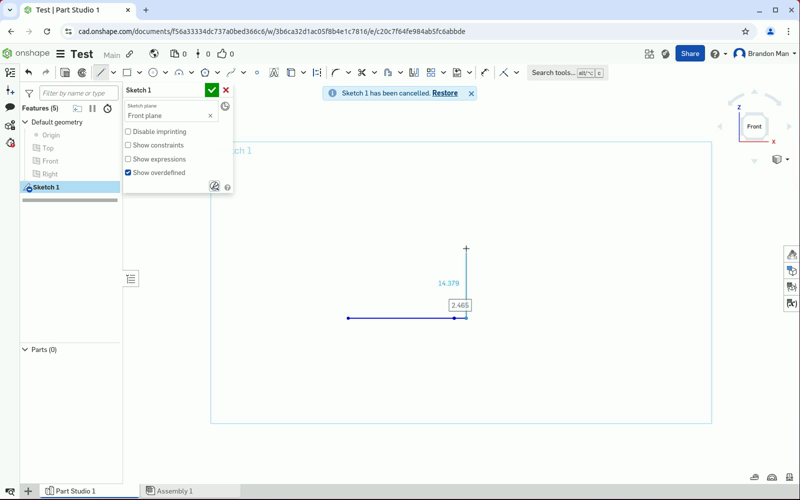
click(466, 248)
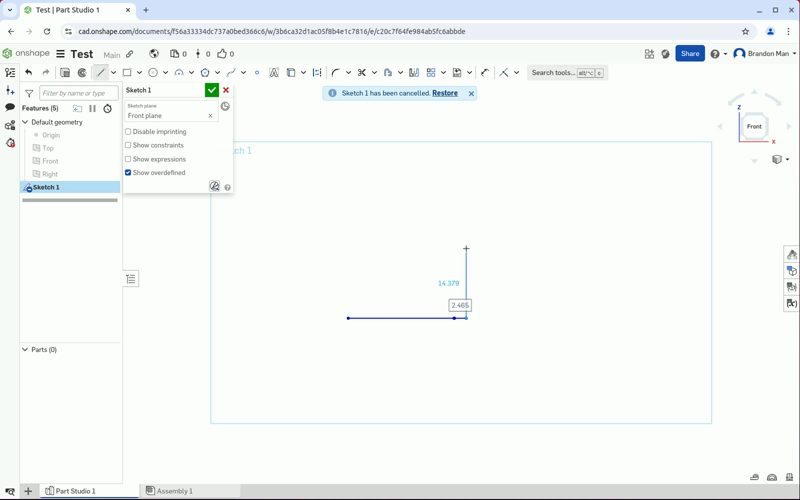
key_up(shift)
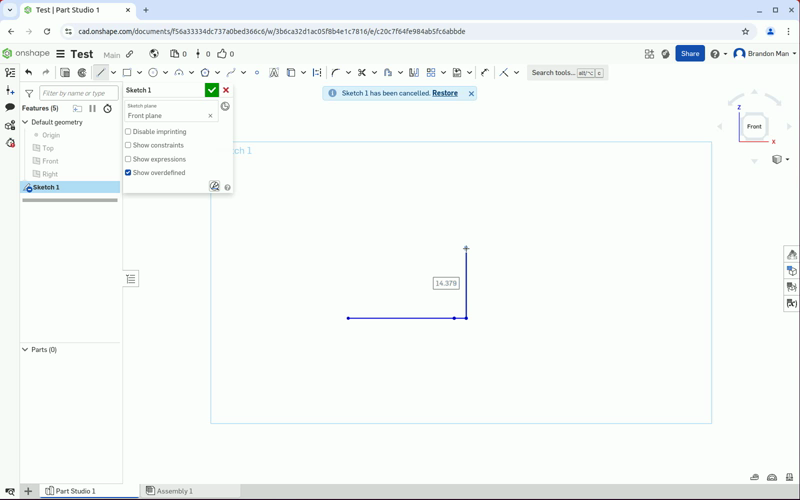
key_down(shift)
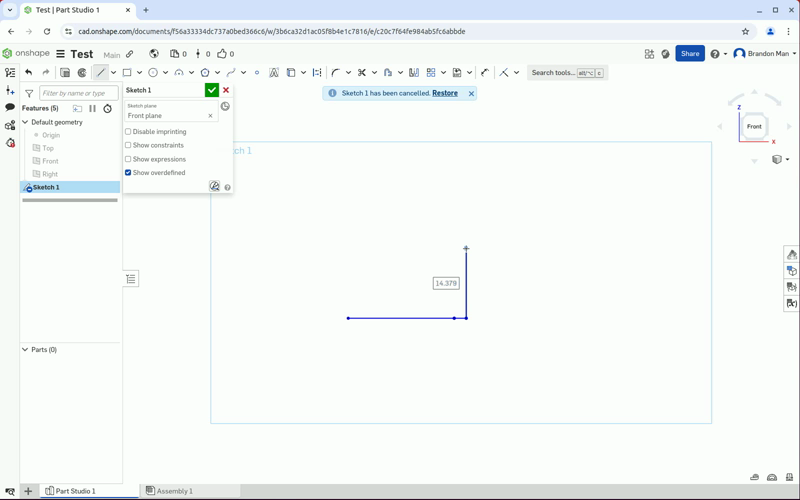
mouse_move(496, 248)
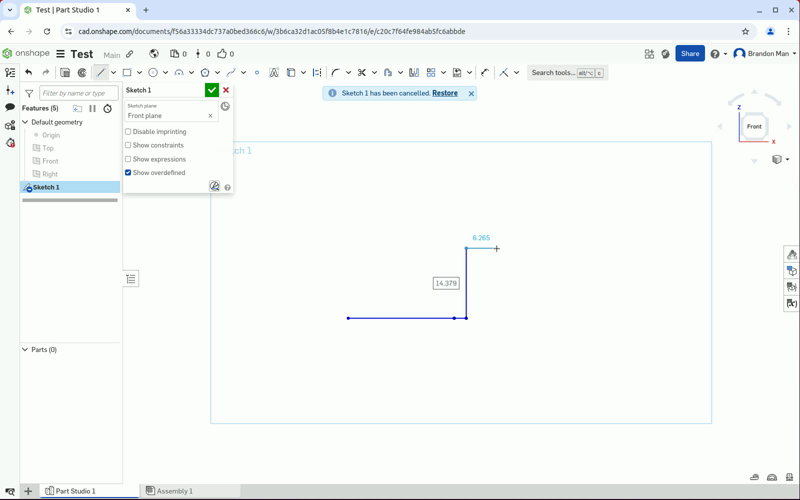
mouse_move(454, 248)
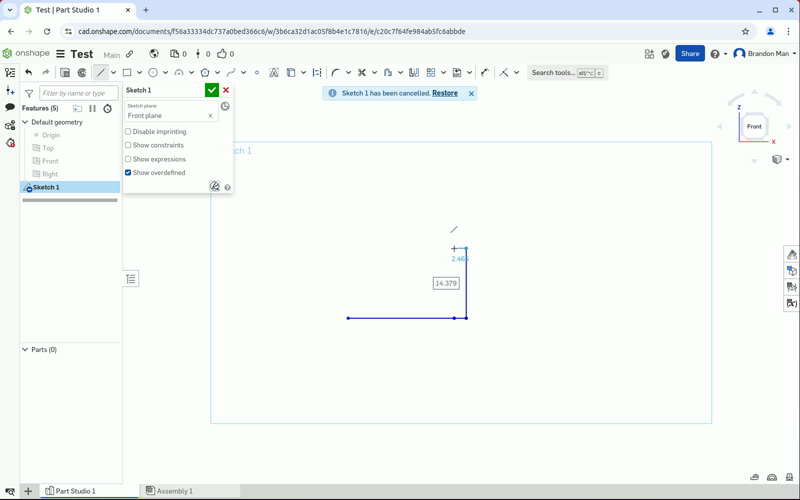
click(454, 248)
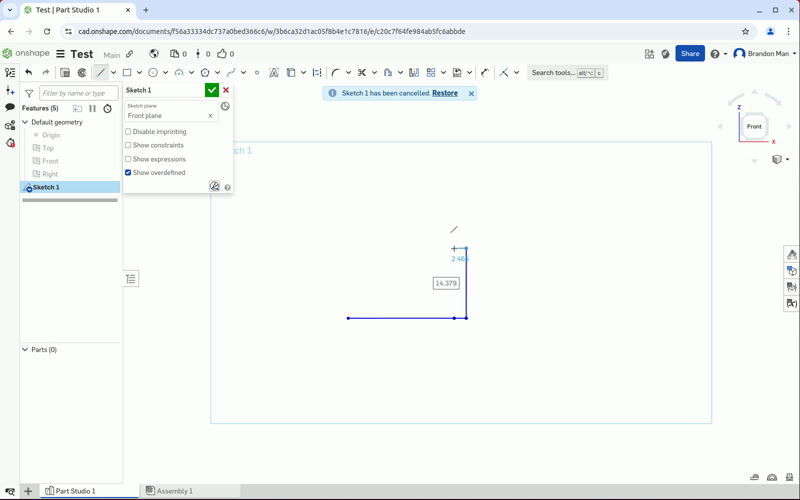
key_up(shift)
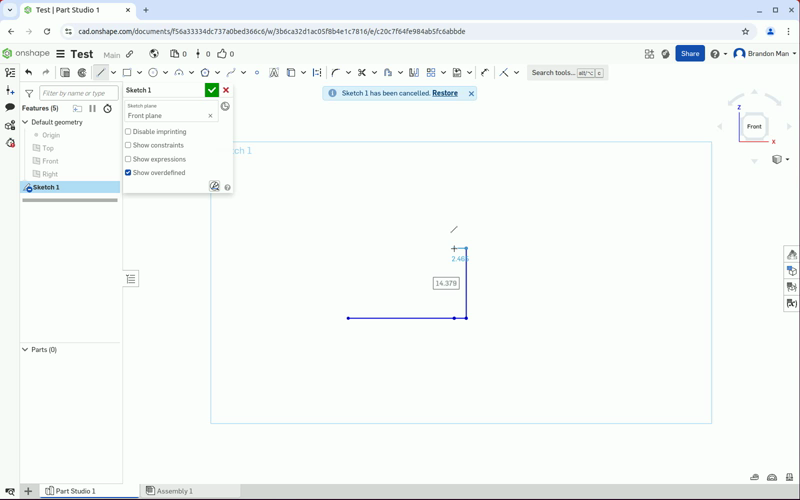
key_down(shift)
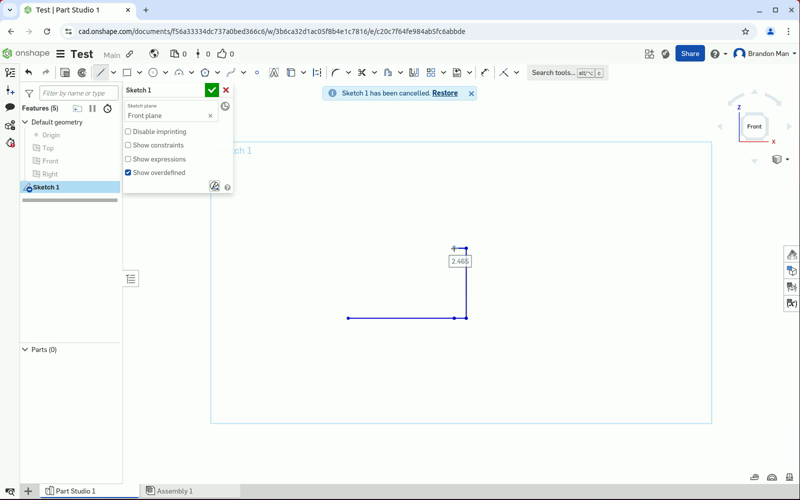
mouse_move(484, 248)
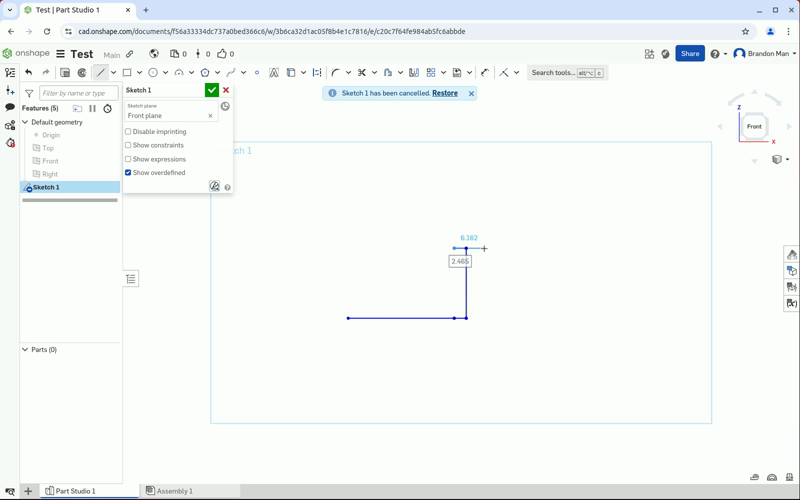
mouse_move(454, 305)
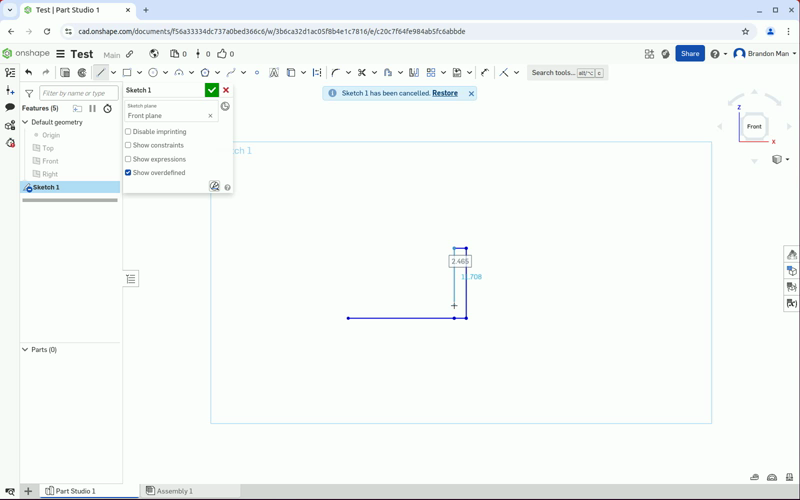
click(454, 305)
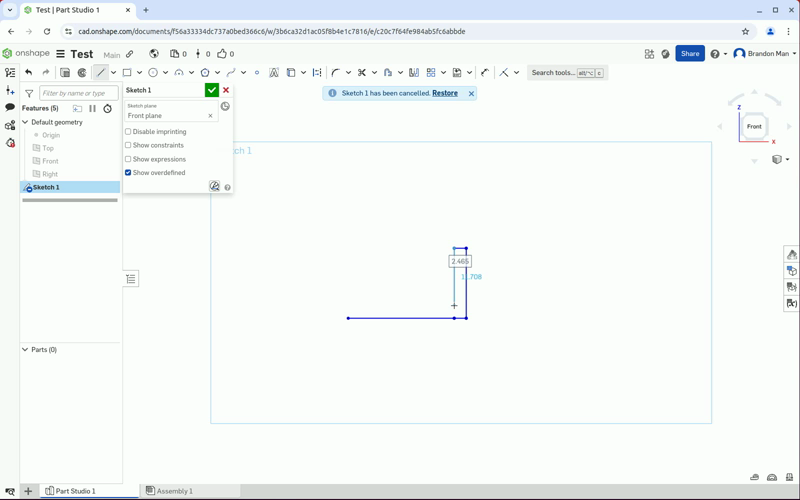
key_up(shift)
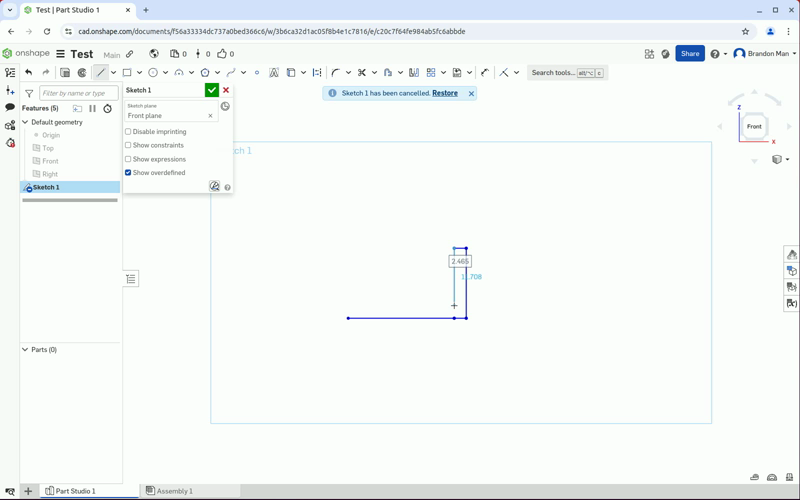
key_down(shift)
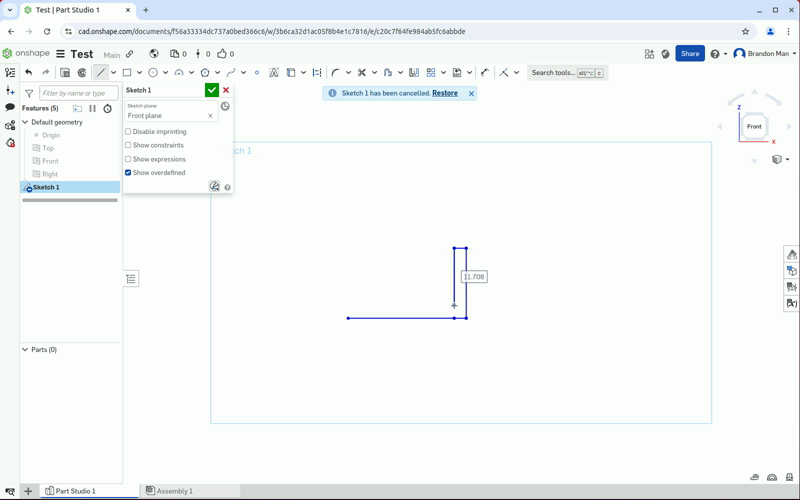
mouse_move(348, 305)
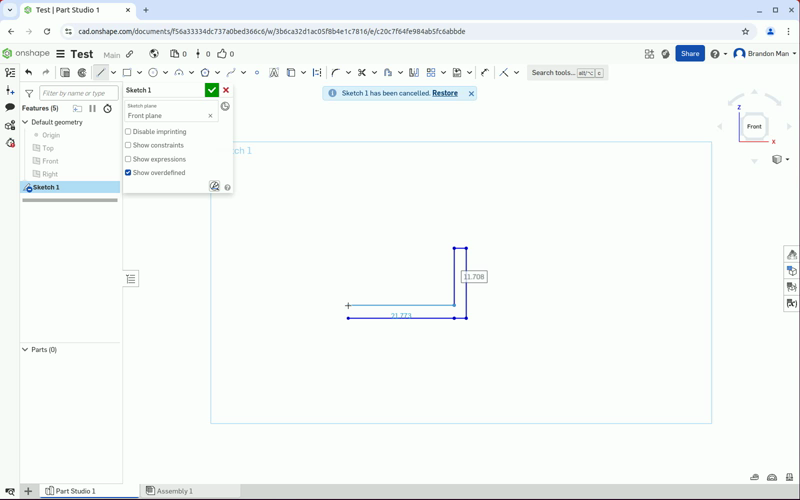
click(348, 305)
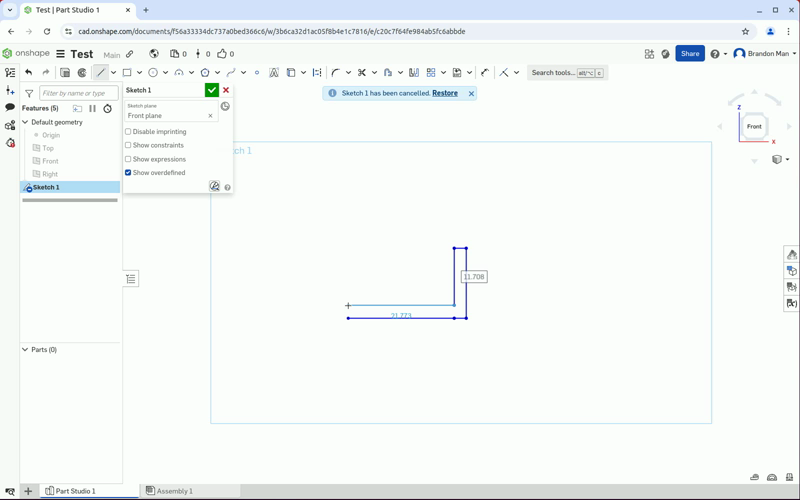
key_up(shift)
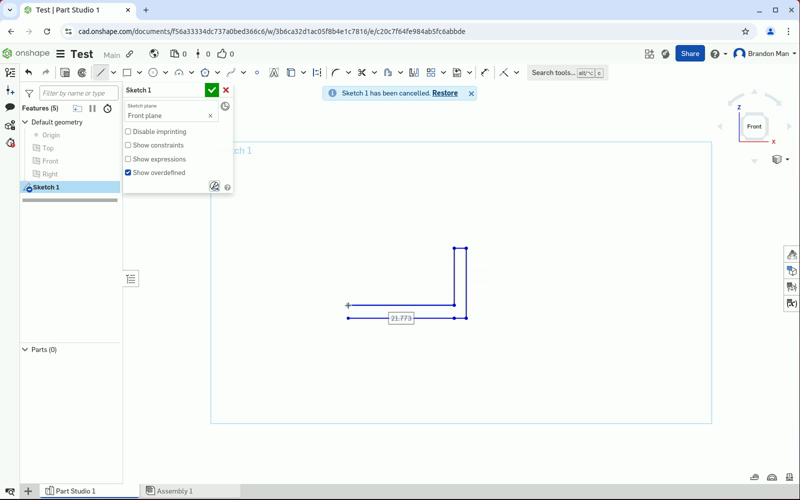
mouse_move(378, 305)
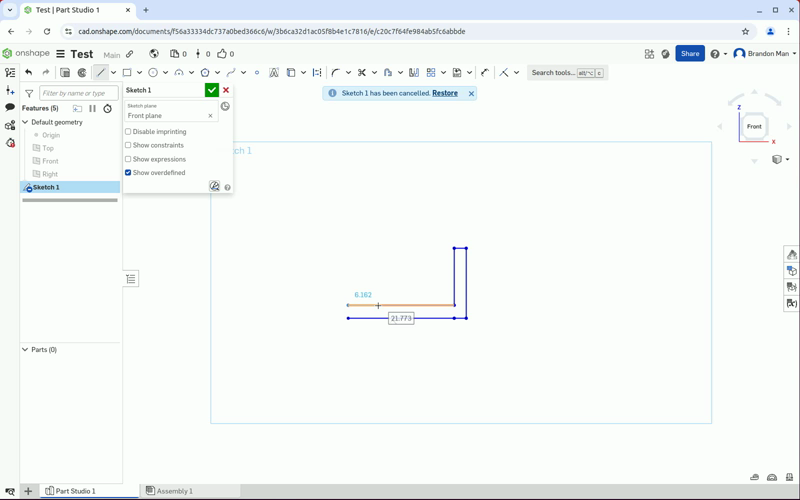
key_down(shift)
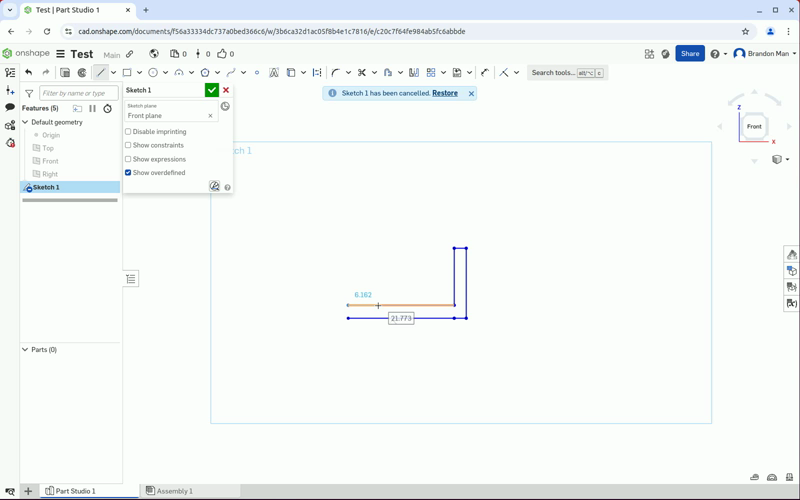
mouse_move(348, 318)
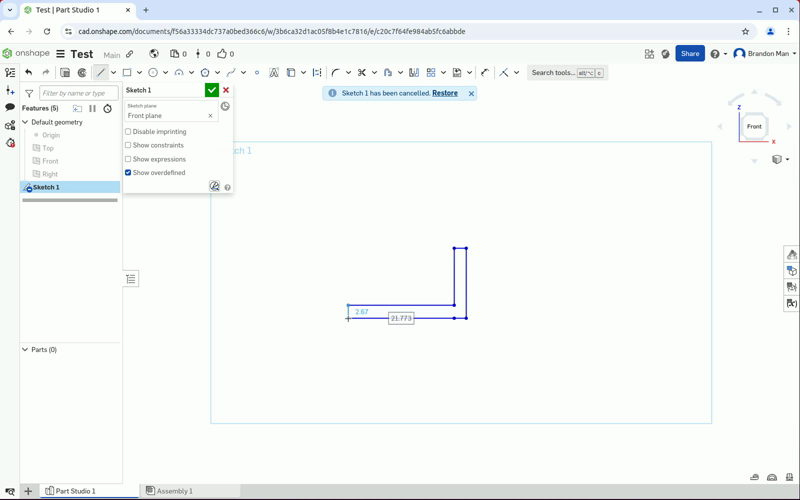
key_up(shift)
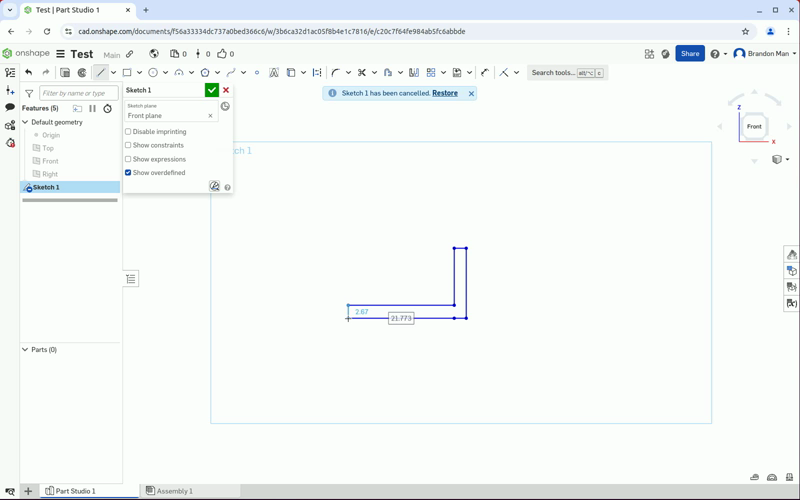
click(348, 318)
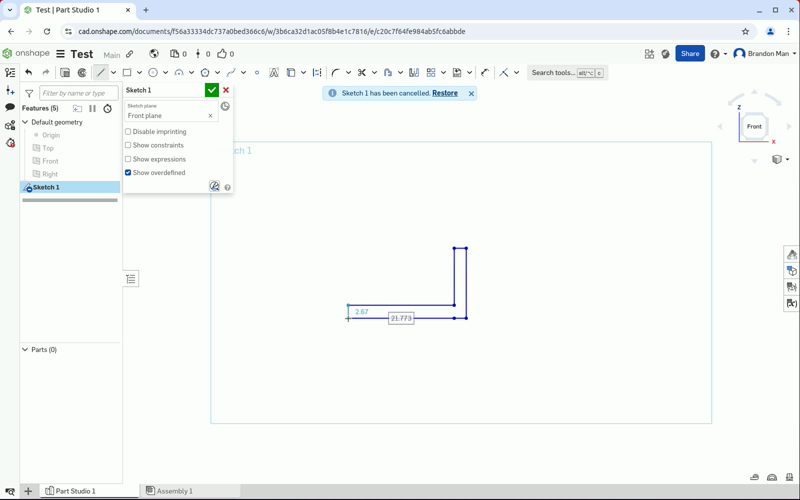
key(esc)
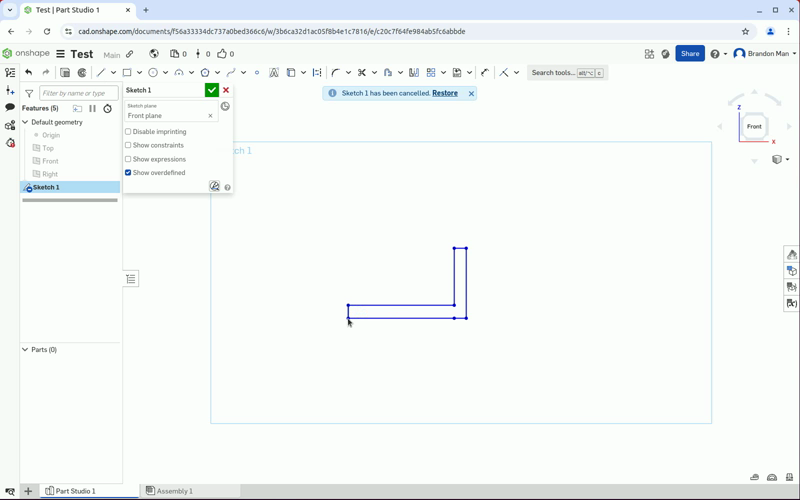
mouse_move(366, 307)
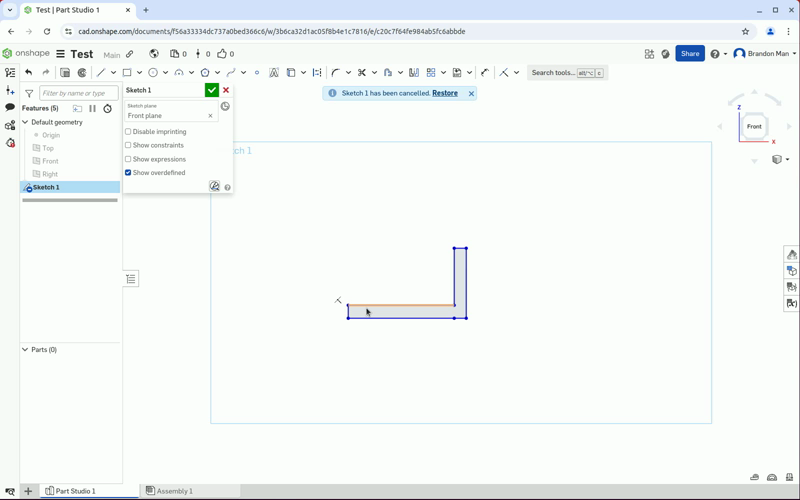
click(366, 307)
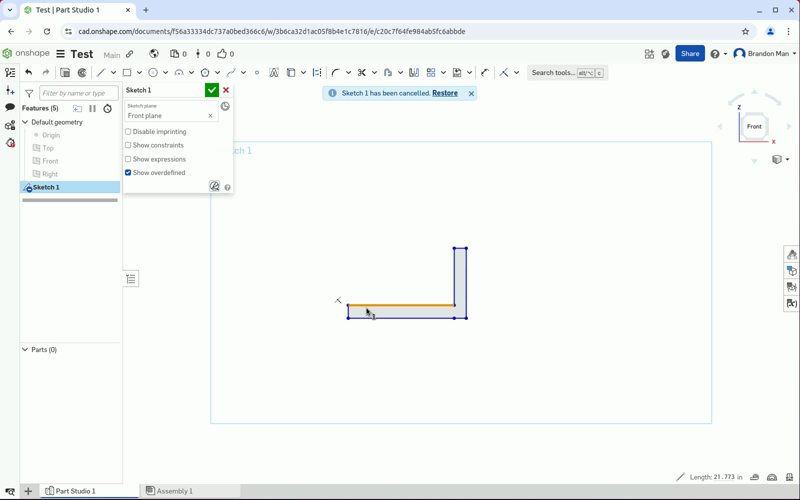
mouse_move(73, 352)
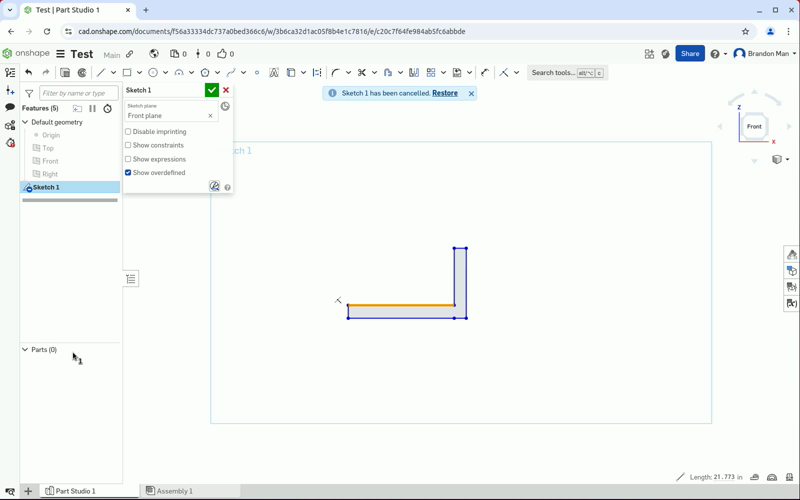
key(shift+y)
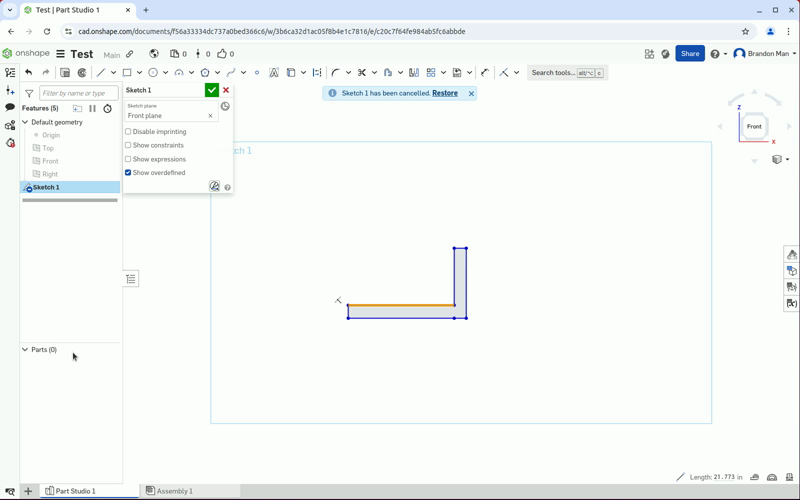
key(shift+e)
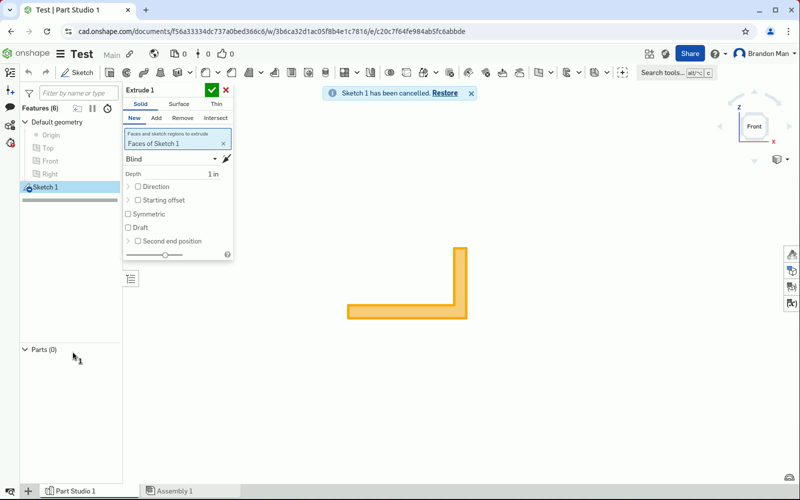
mouse_move(143, 106)
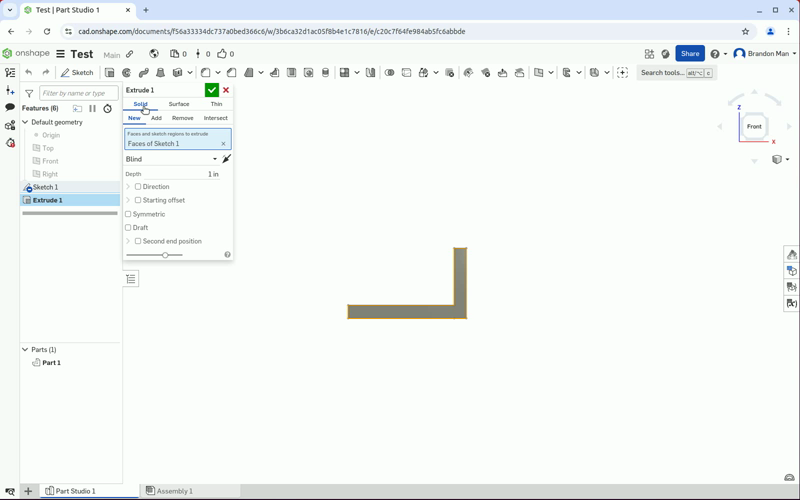
click(143, 106)
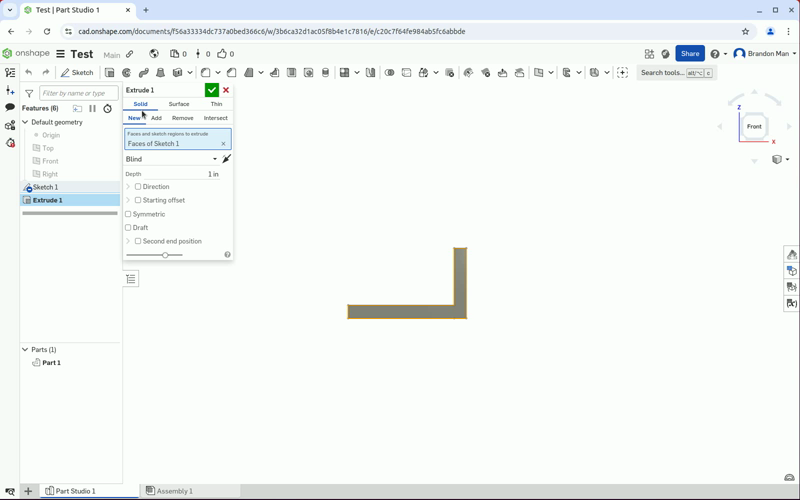
mouse_move(137, 120)
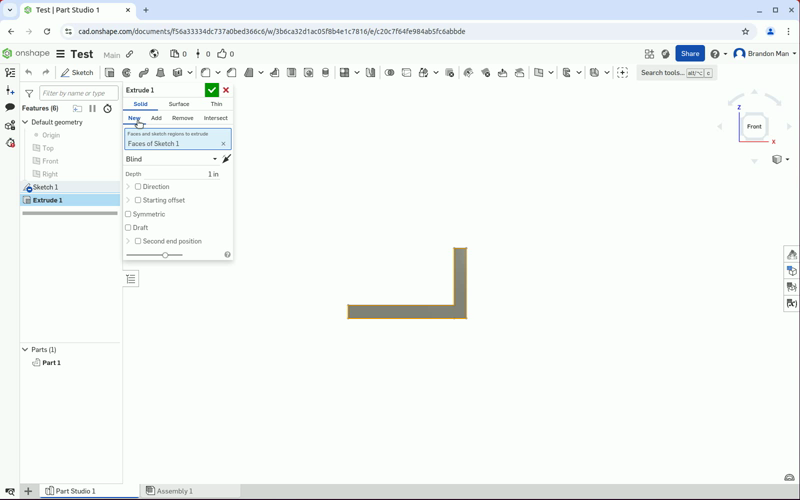
click(137, 120)
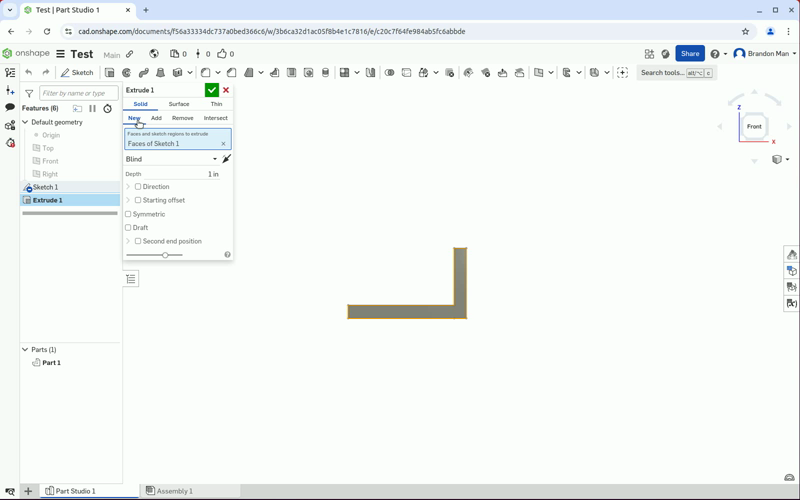
key(tab, 4)
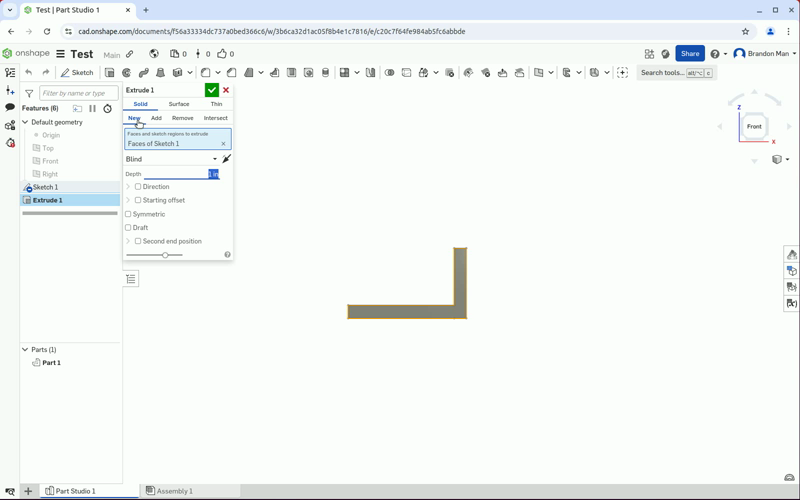
text(6.74)
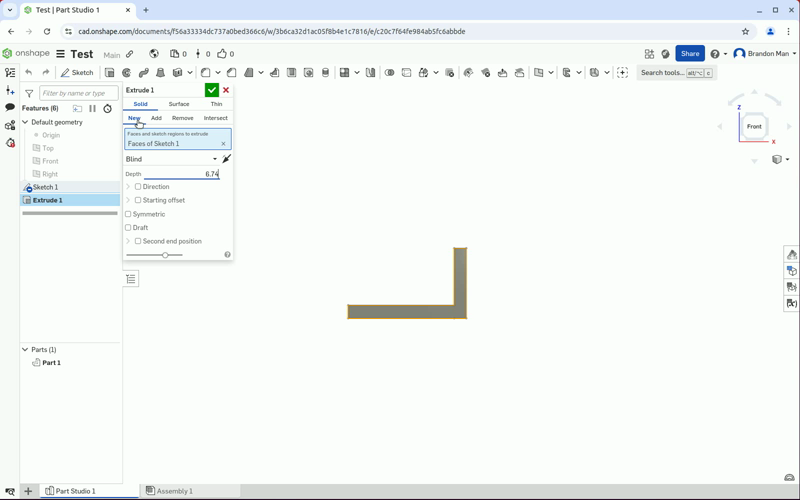
key(enter)
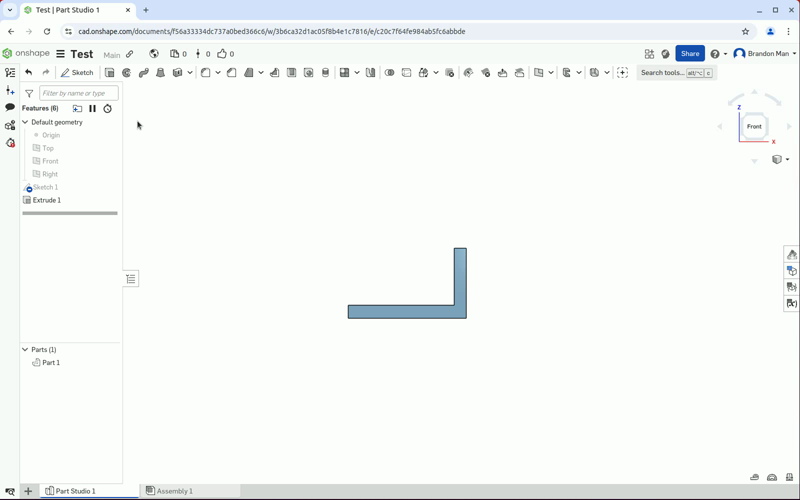
key(shift+h)
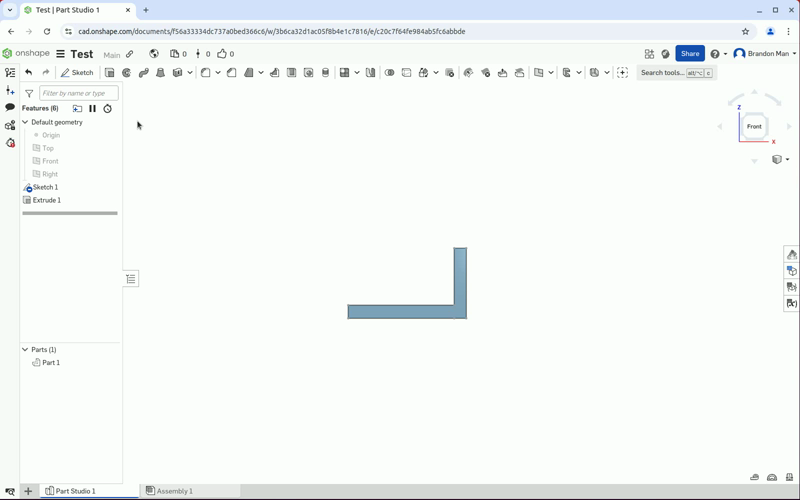
key(shift+h)
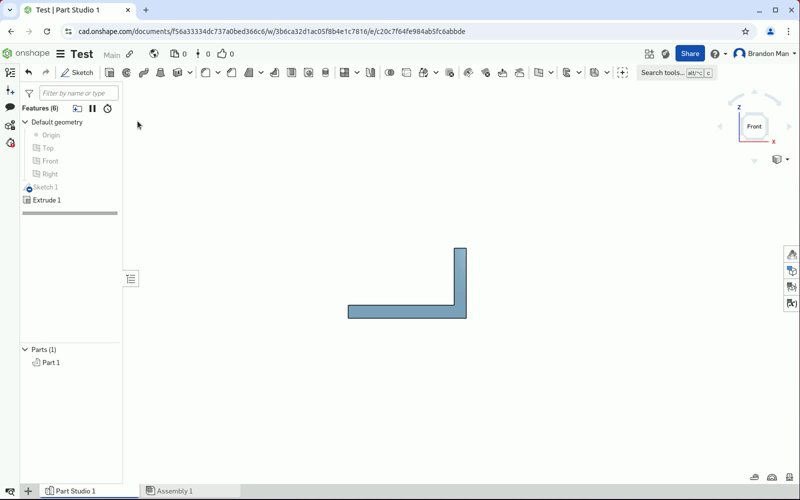
mouse_move(73, 189)
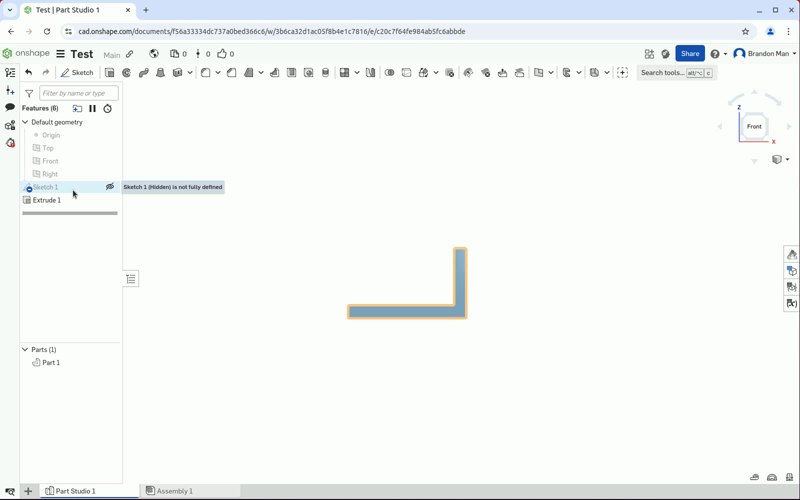
click(73, 189)
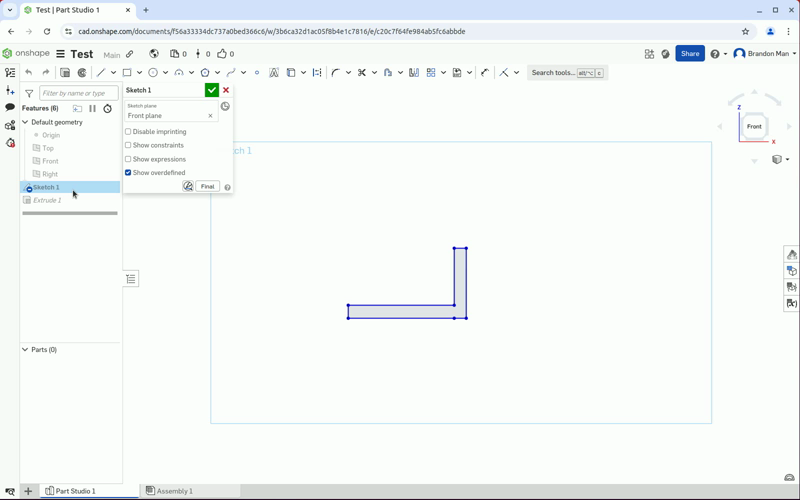
mouse_move(229, 92)
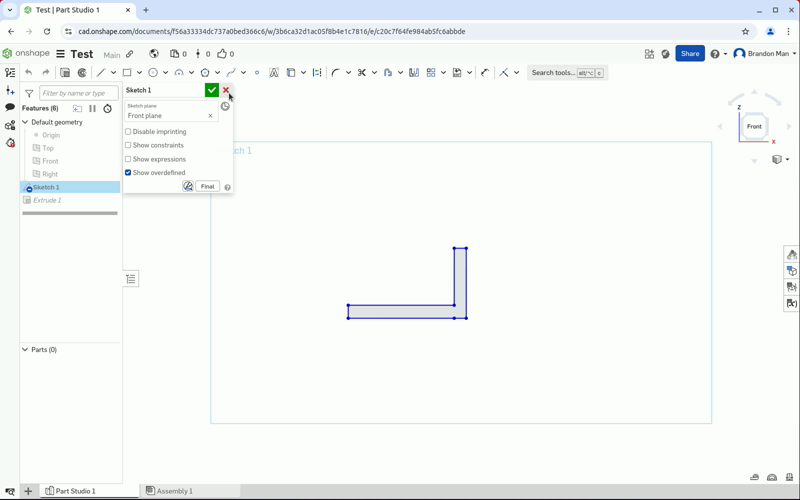
click(229, 92)
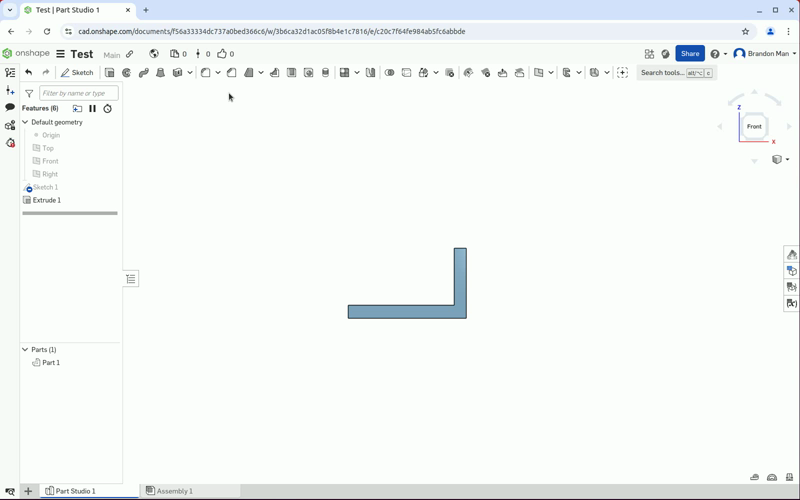
mouse_move(73, 352)
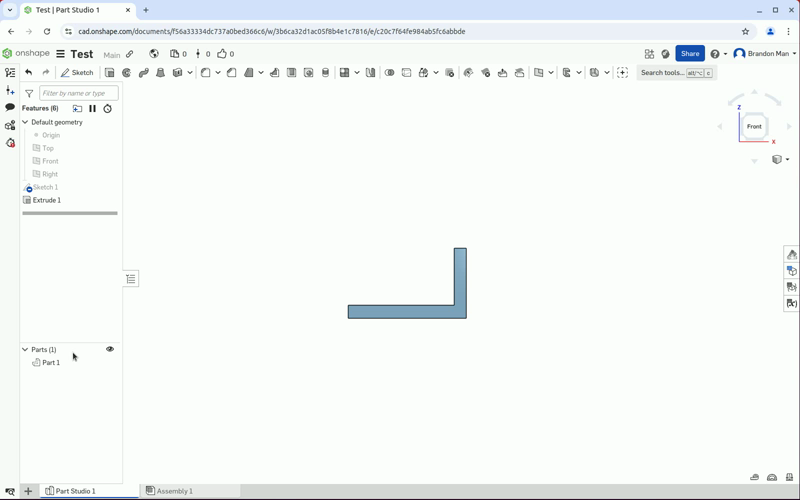
key(y)
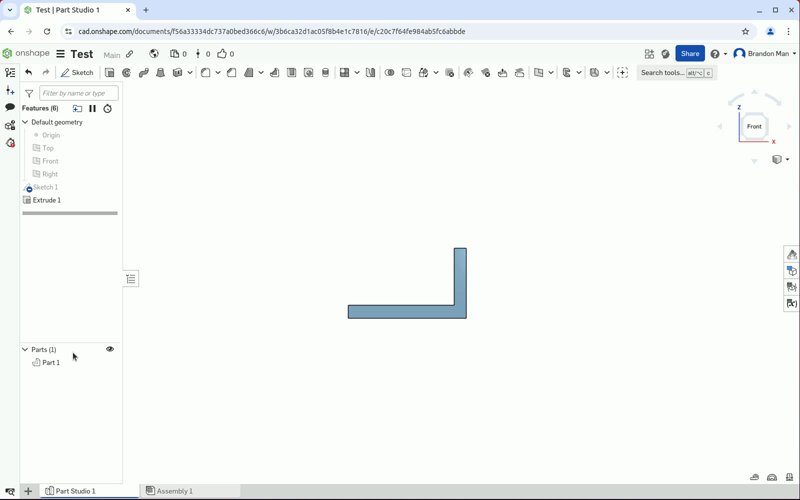
key(shift+p)
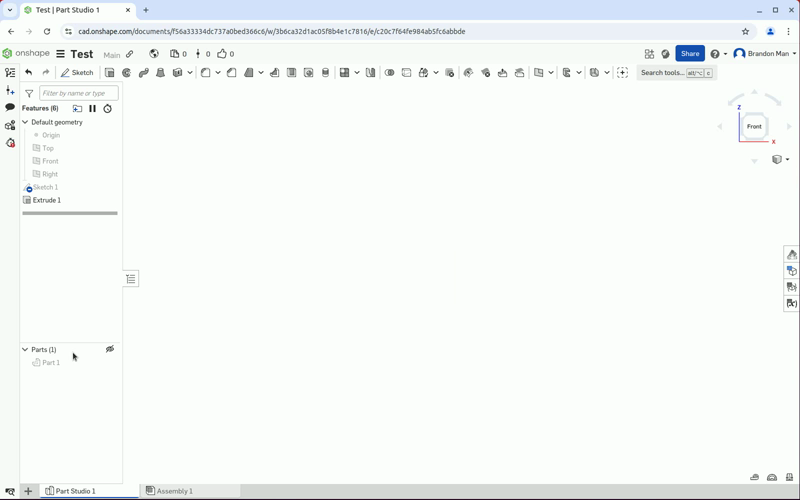
key(space)
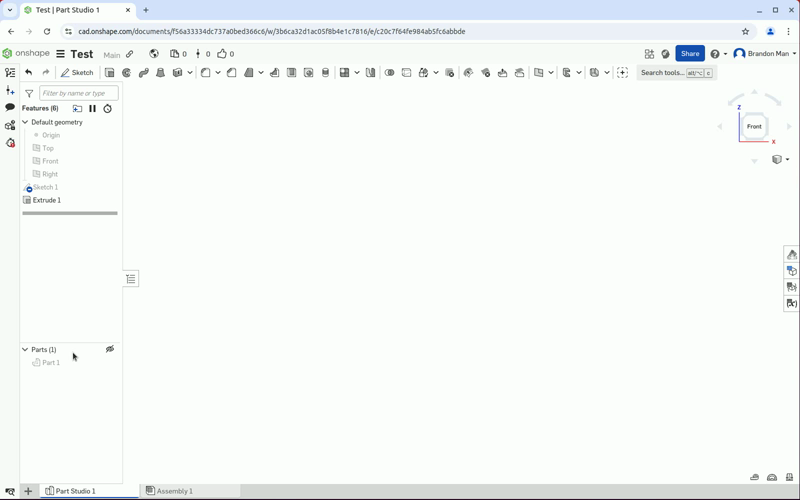
key_down(shift)
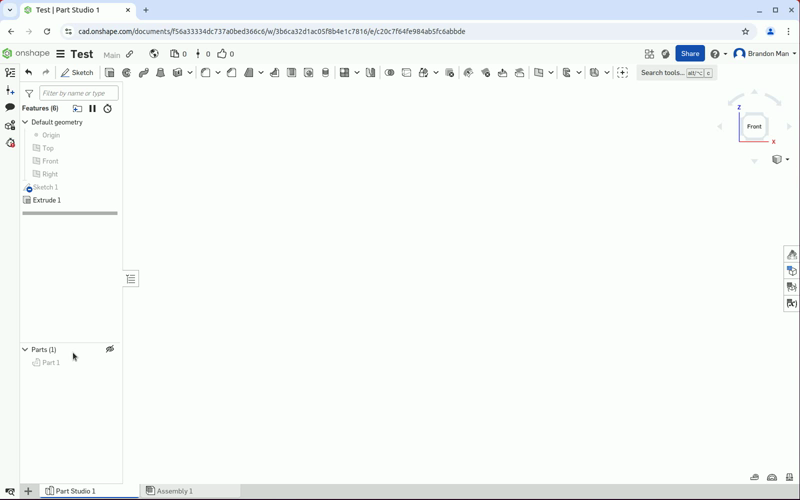
key(left)
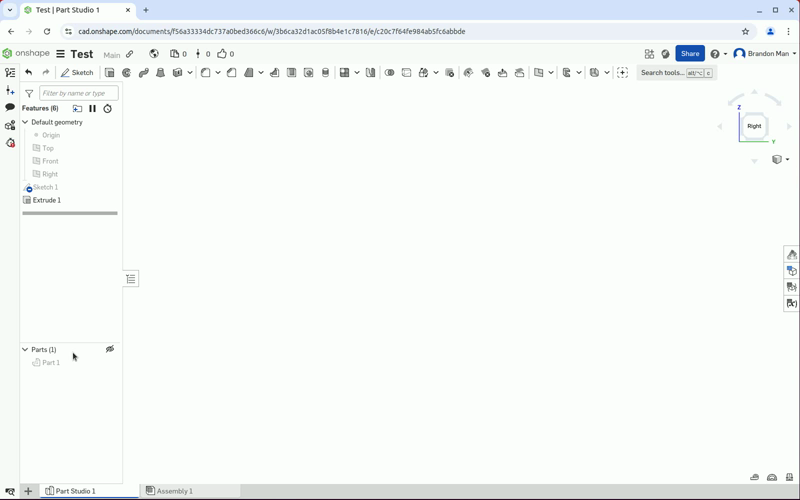
key_up(shift)
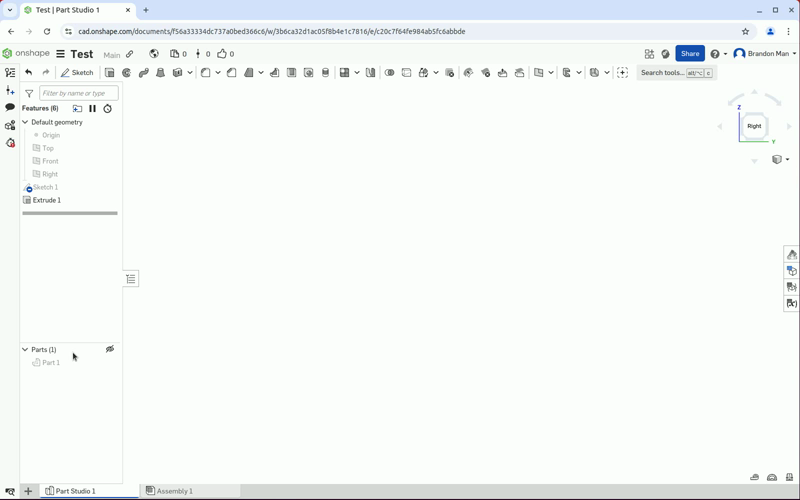
mouse_move(73, 352)
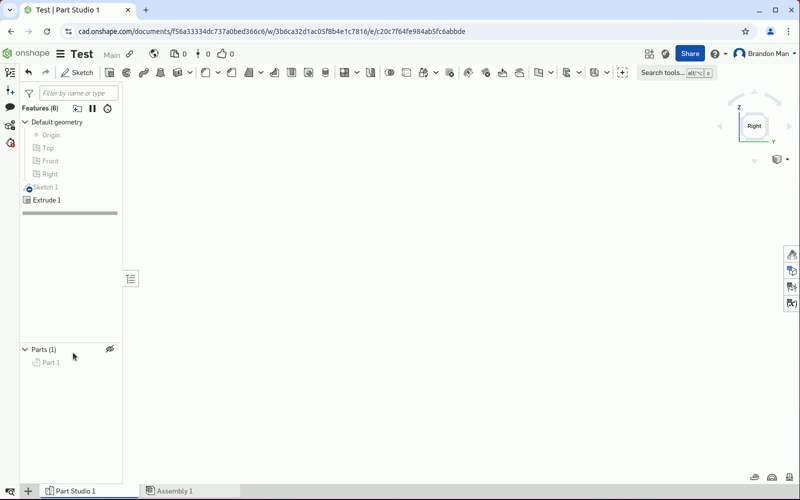
key(shift+y)
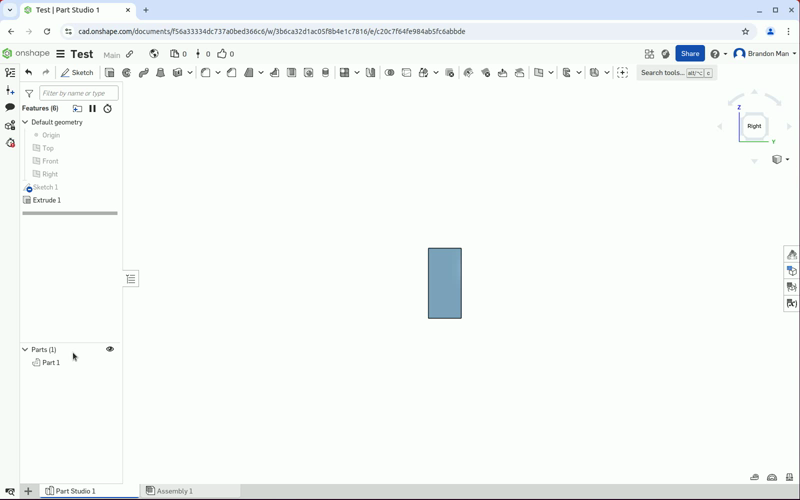
mouse_move(541, 75)
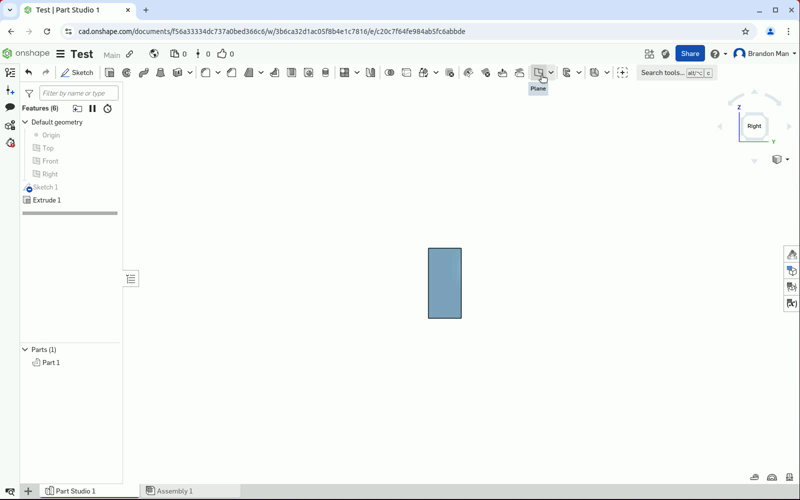
click(541, 75)
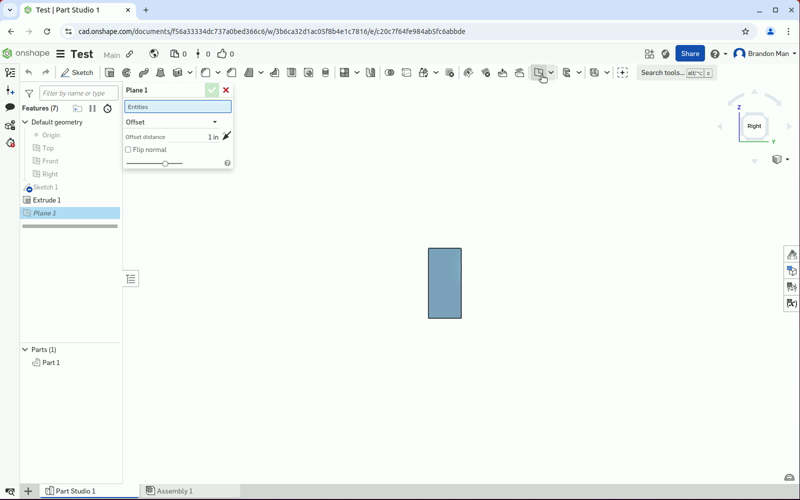
mouse_move(73, 176)
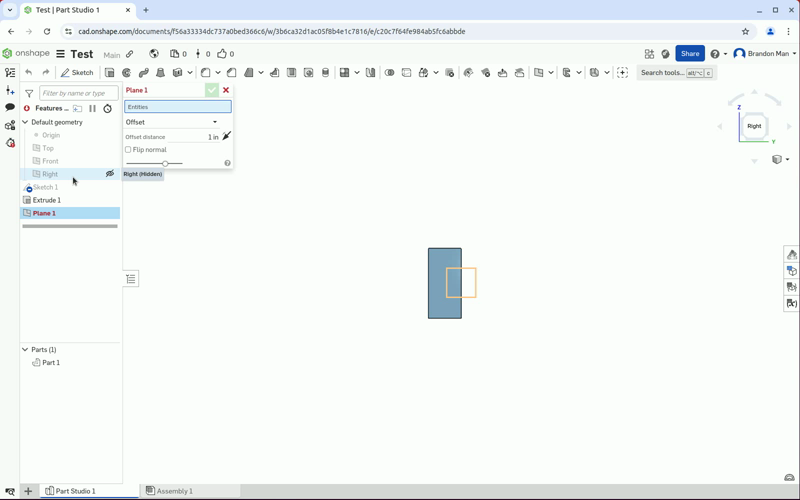
click(73, 176)
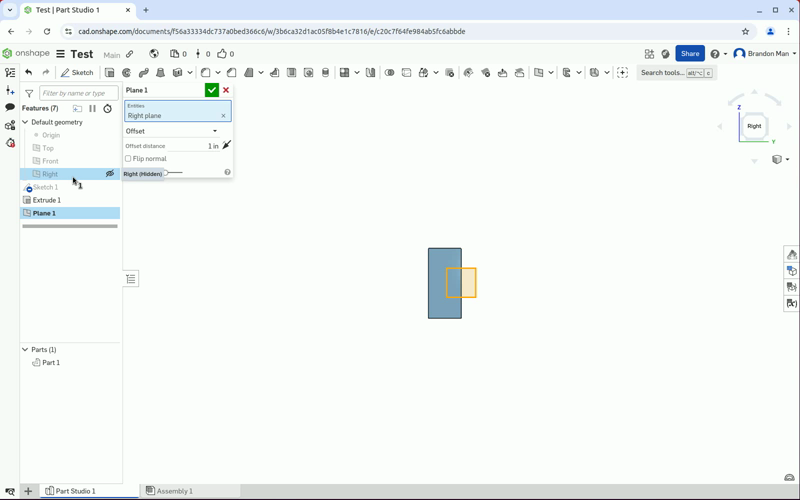
key(tab, 2)
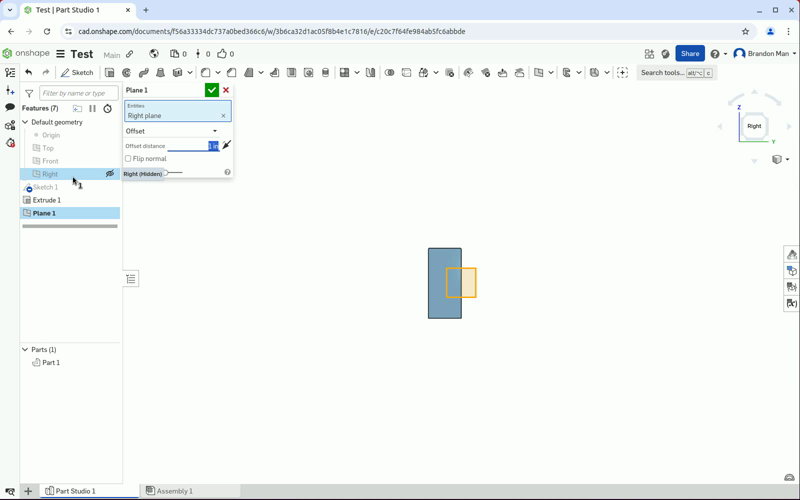
text(1.202)
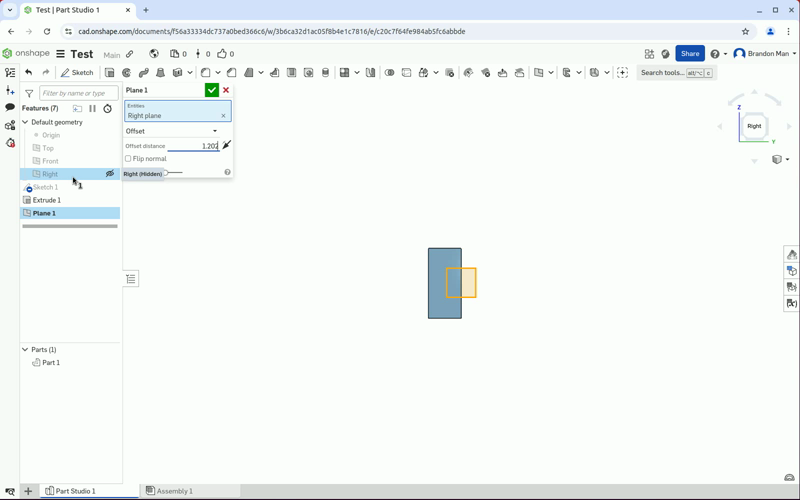
key(enter, 2)
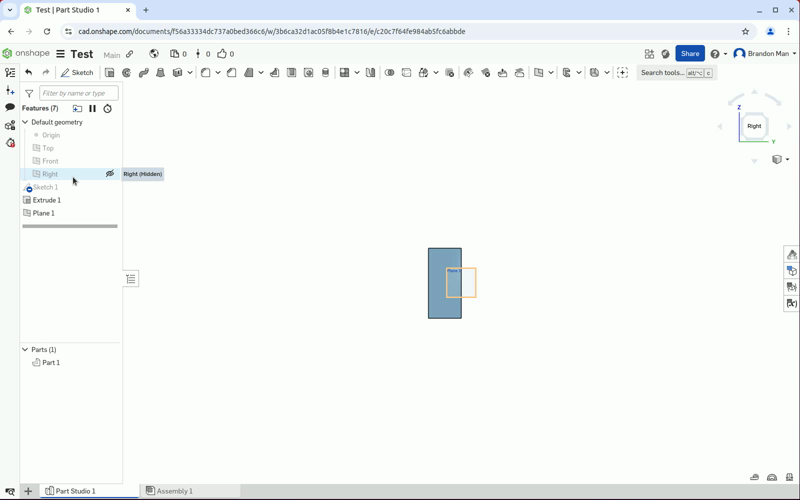
key(shift+s)
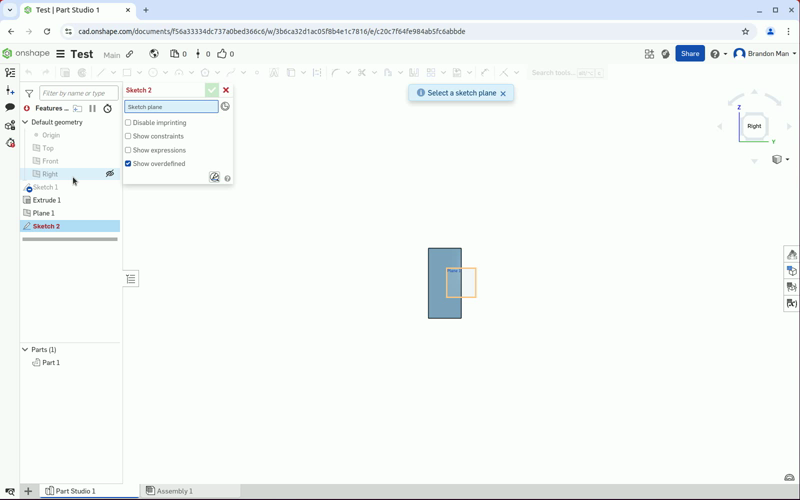
mouse_move(73, 215)
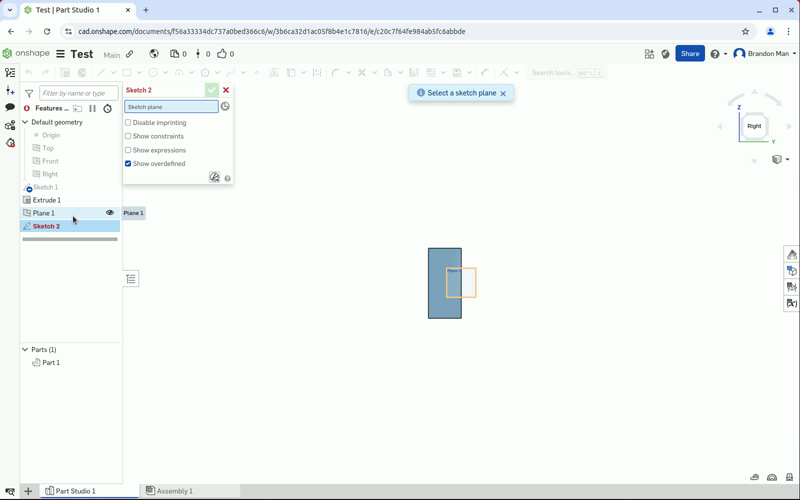
click(73, 215)
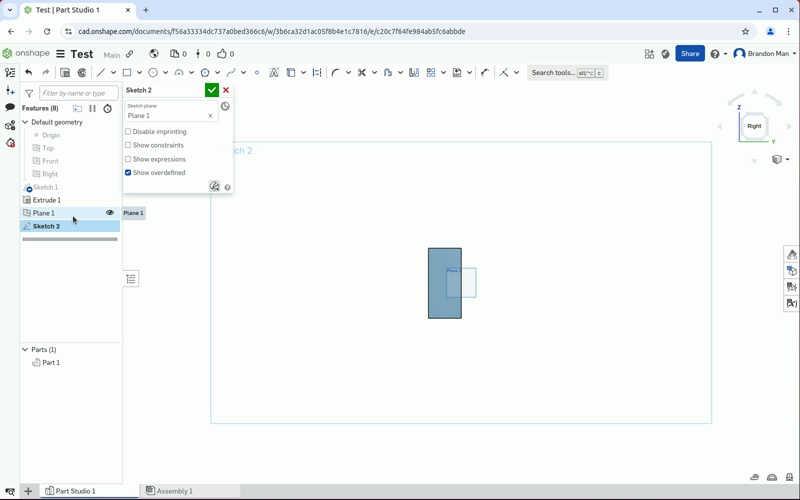
mouse_move(73, 352)
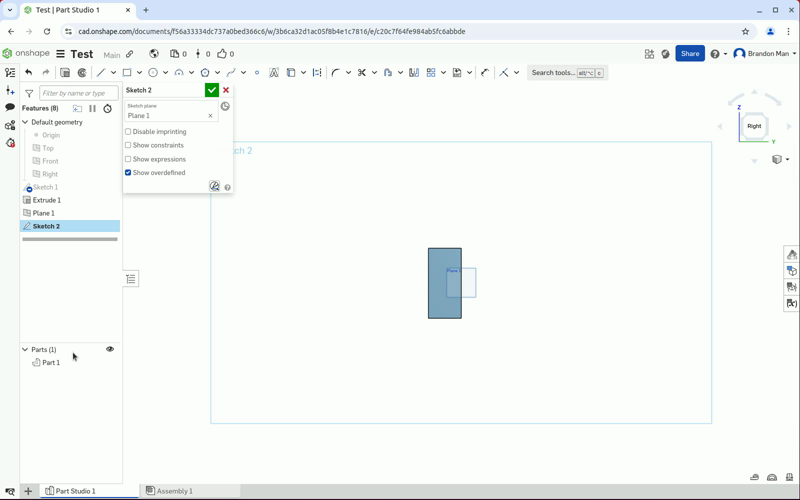
key(y)
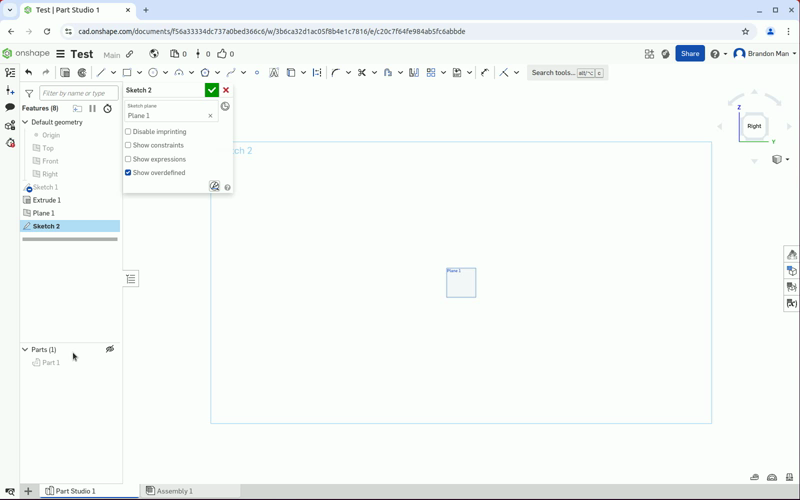
key(c)
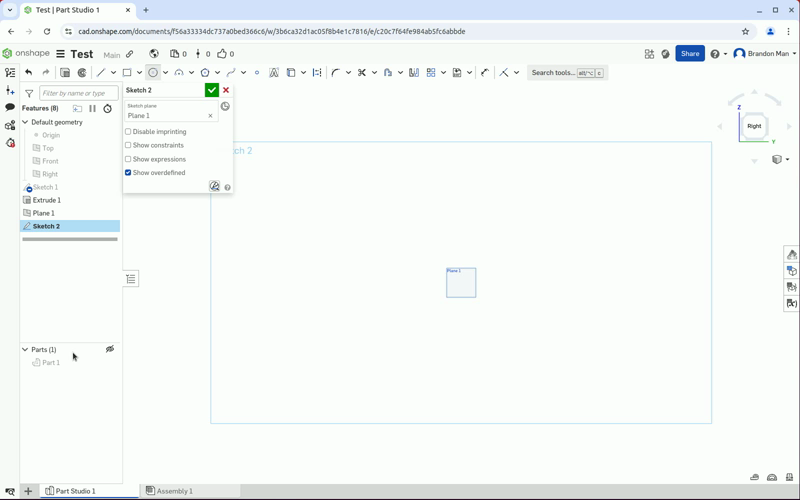
key_down(shift)
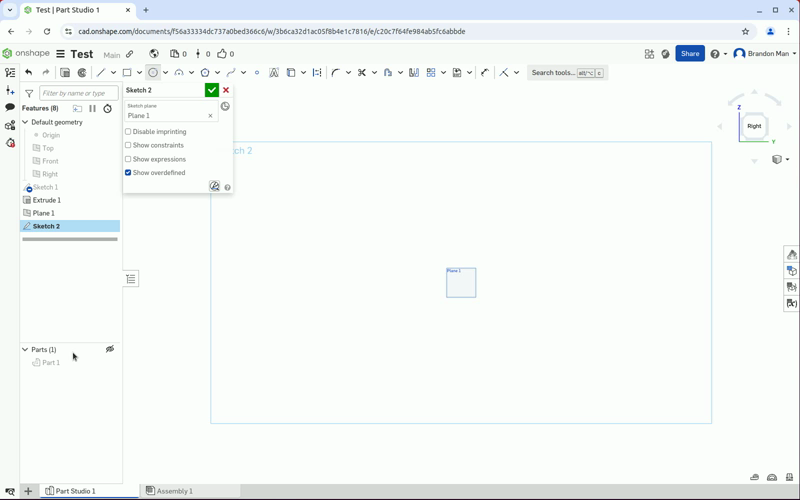
mouse_move(444, 268)
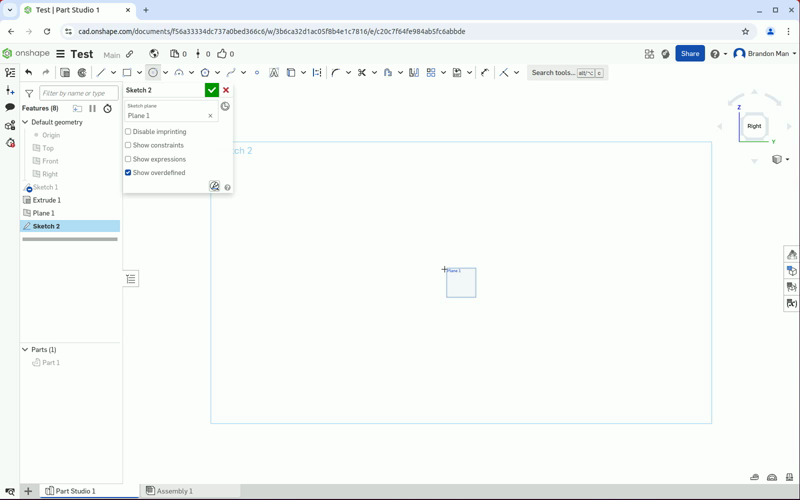
click(444, 268)
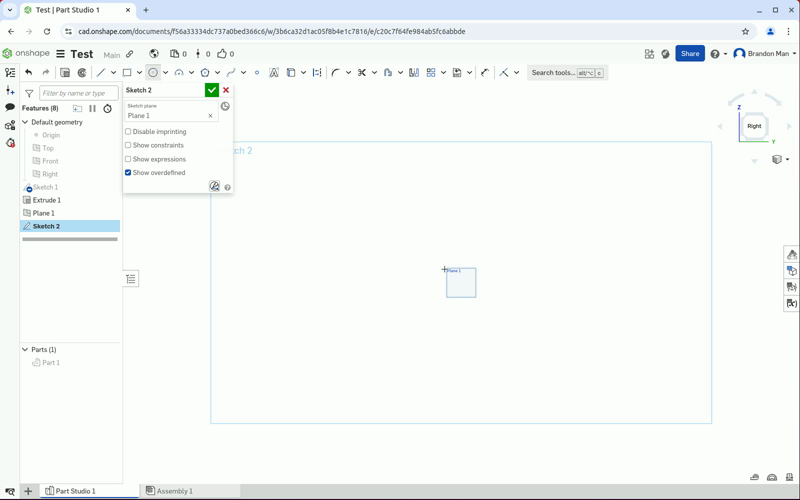
key_up(shift)
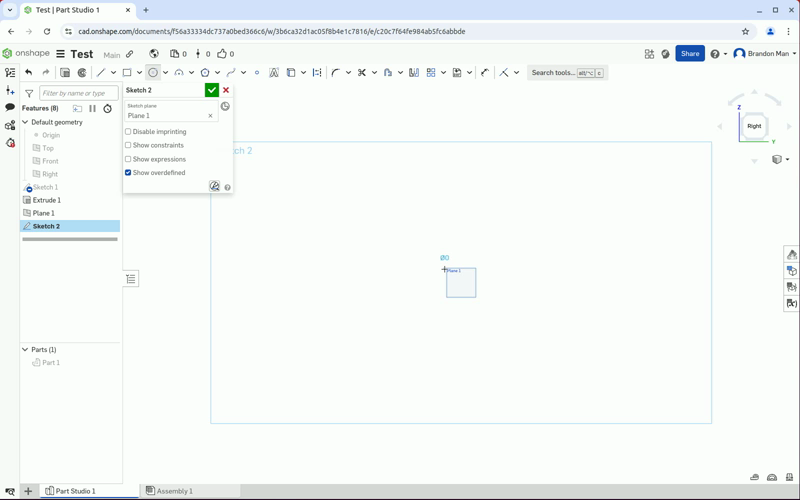
mouse_move(451, 268)
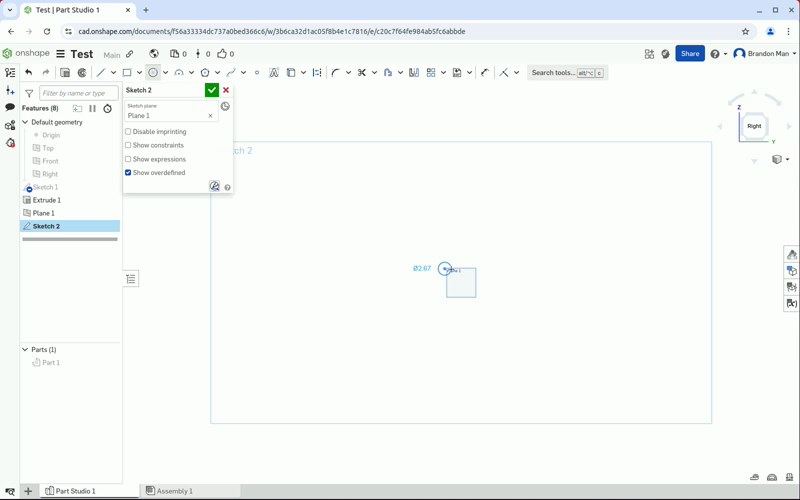
click(451, 268)
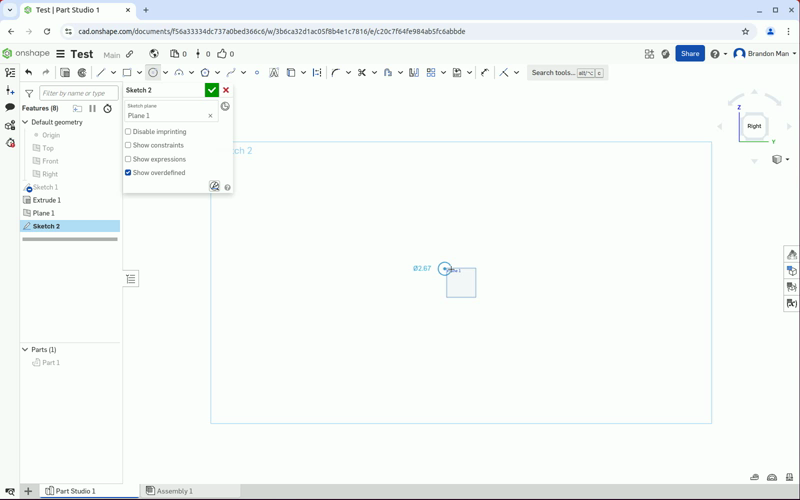
key(esc)
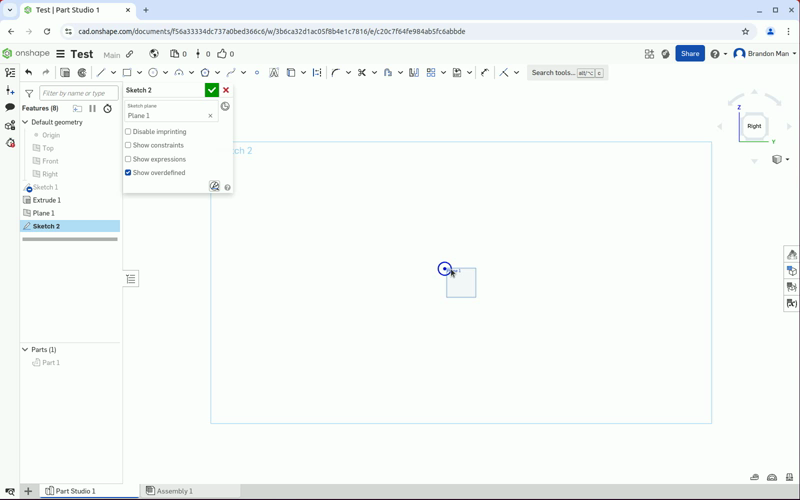
mouse_move(439, 271)
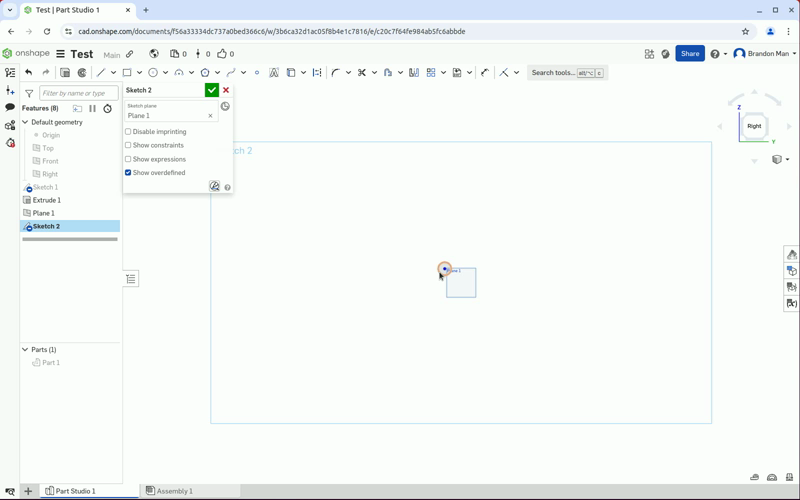
scroll(6)
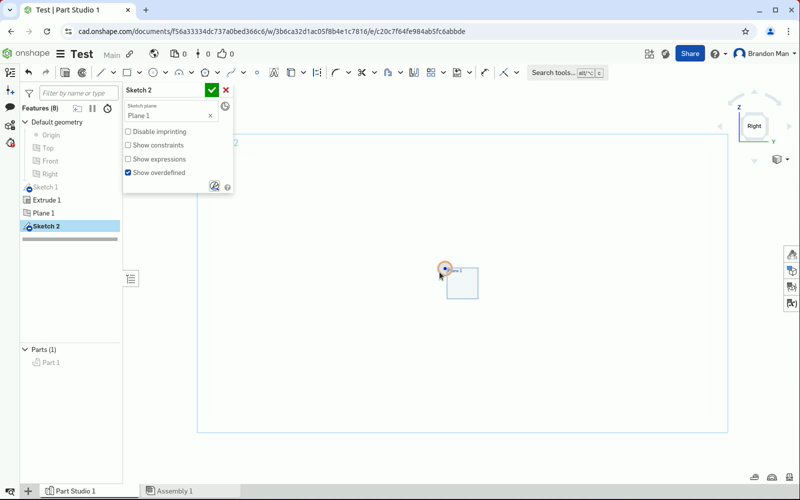
scroll(6)
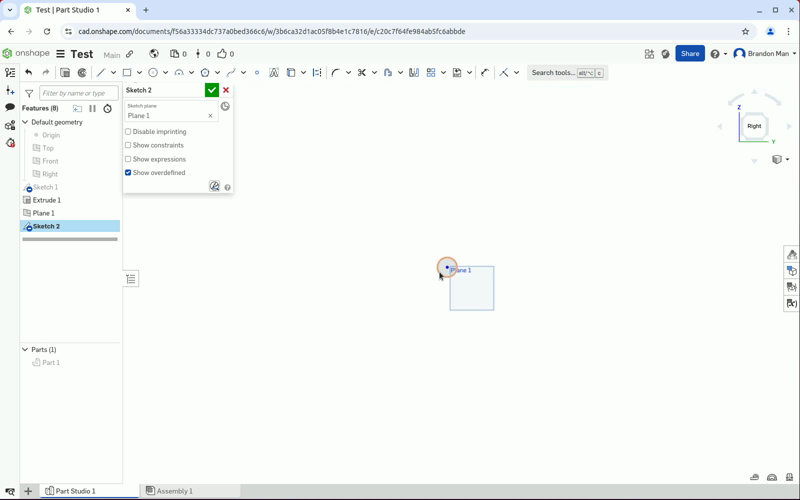
scroll(6)
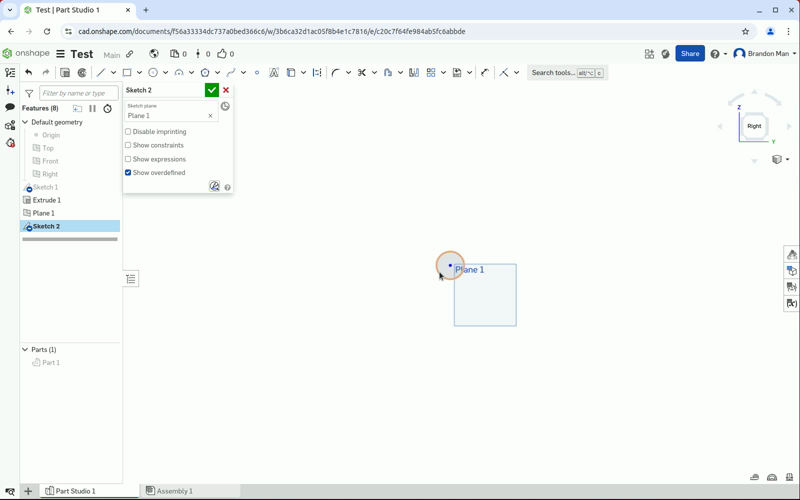
scroll(6)
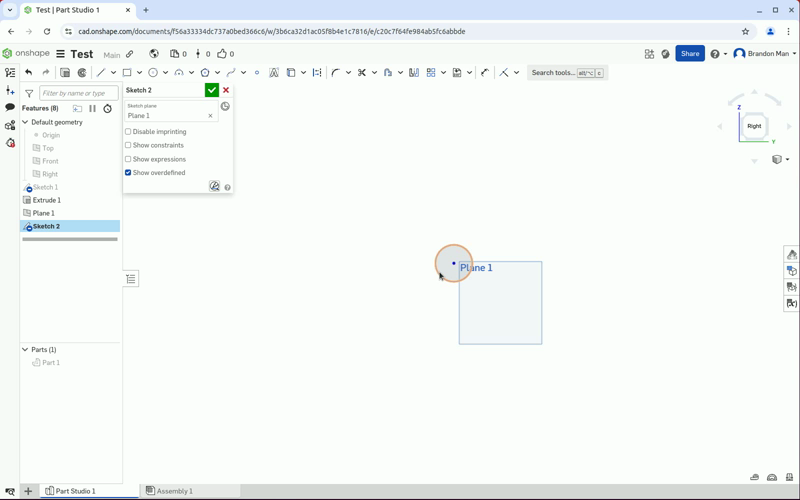
scroll(6)
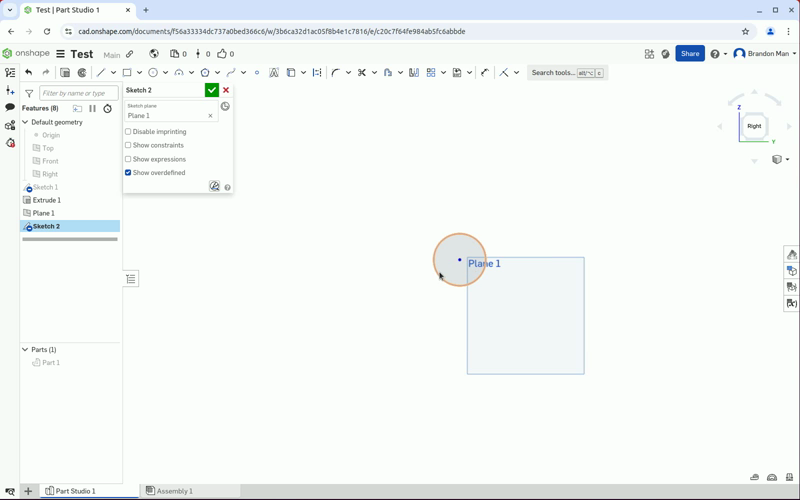
scroll(6)
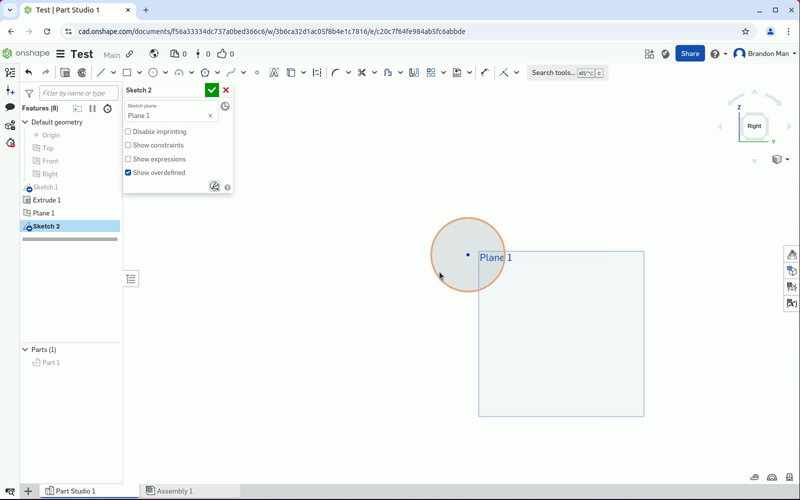
scroll(6)
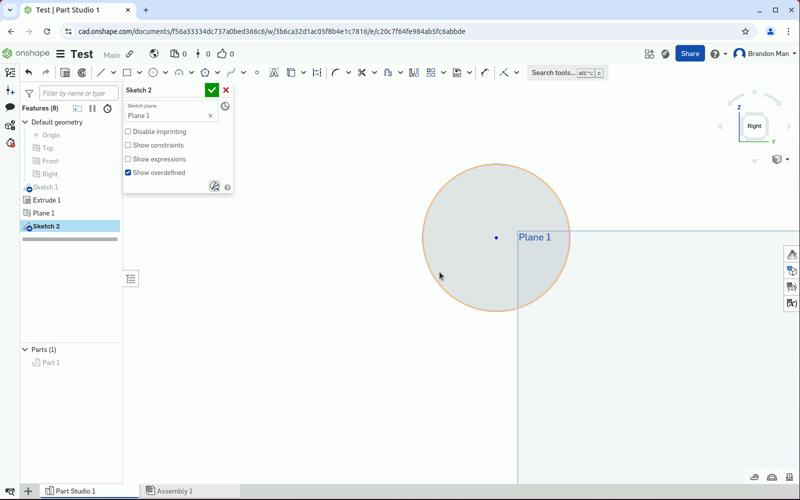
click(439, 271)
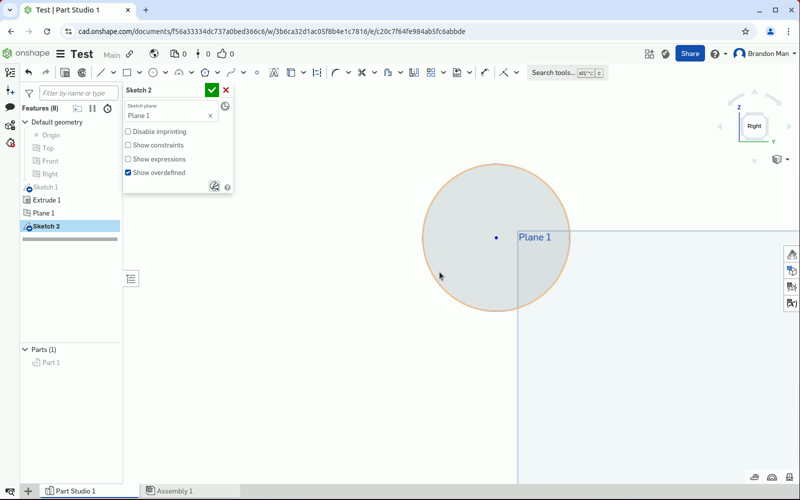
scroll(-6)
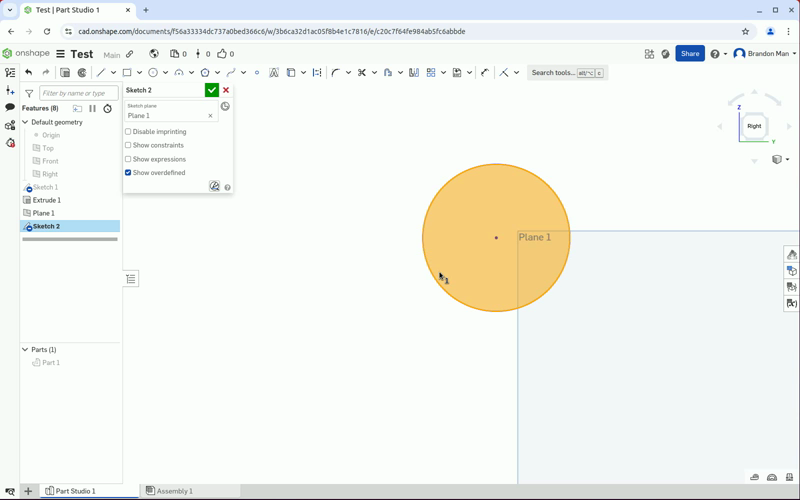
scroll(-6)
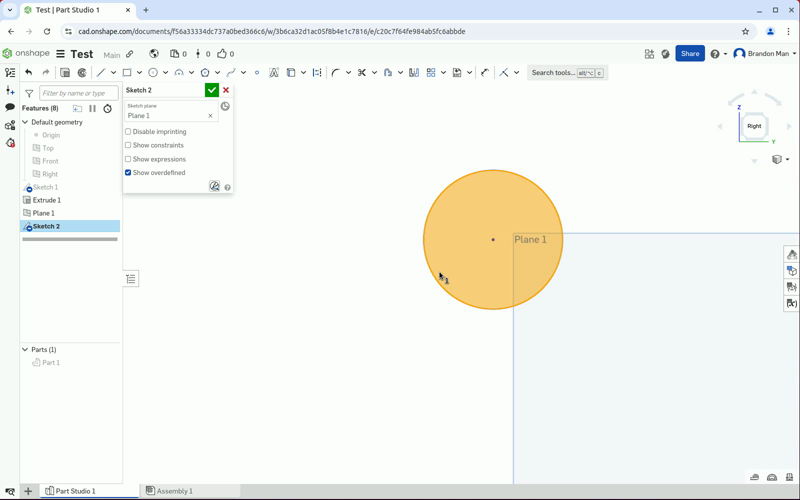
scroll(-6)
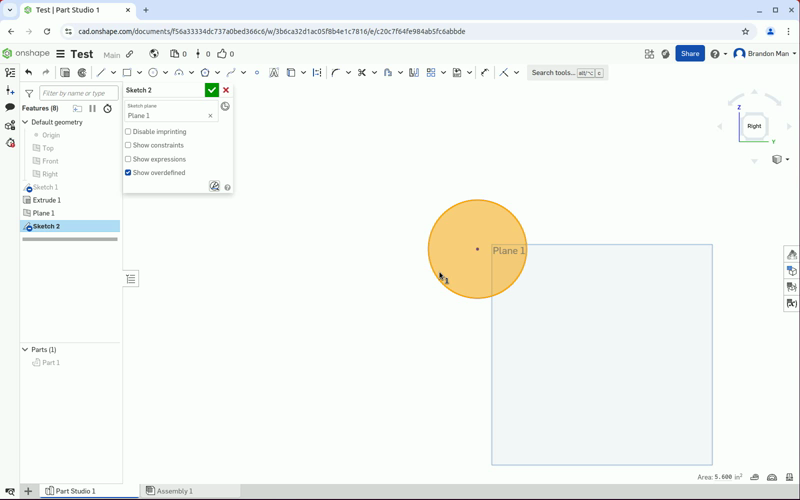
scroll(-6)
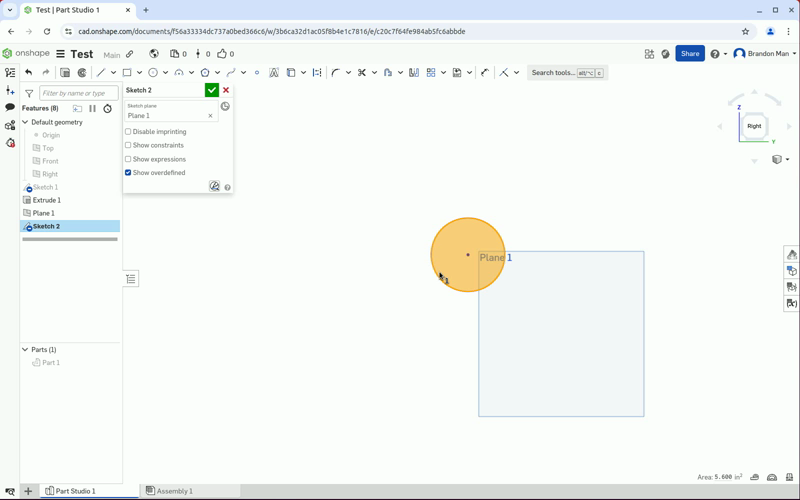
scroll(-6)
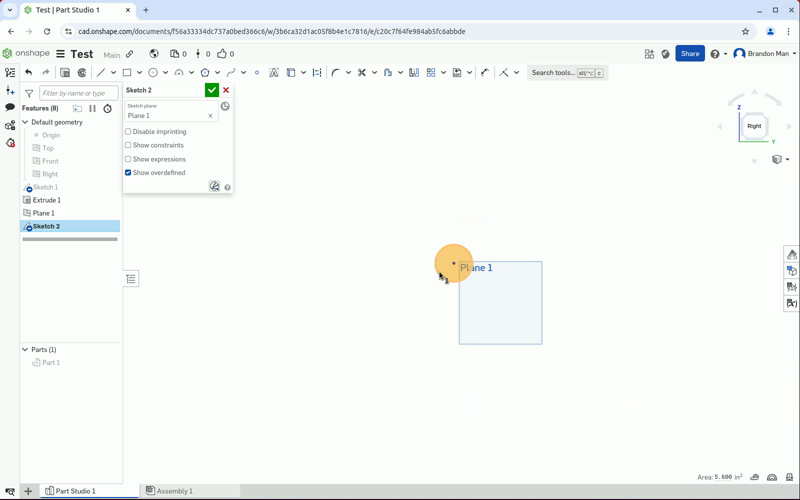
scroll(-6)
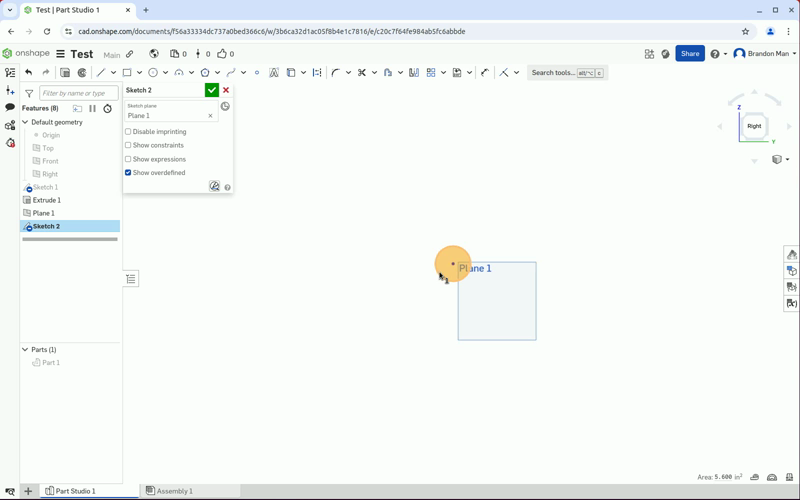
scroll(-6)
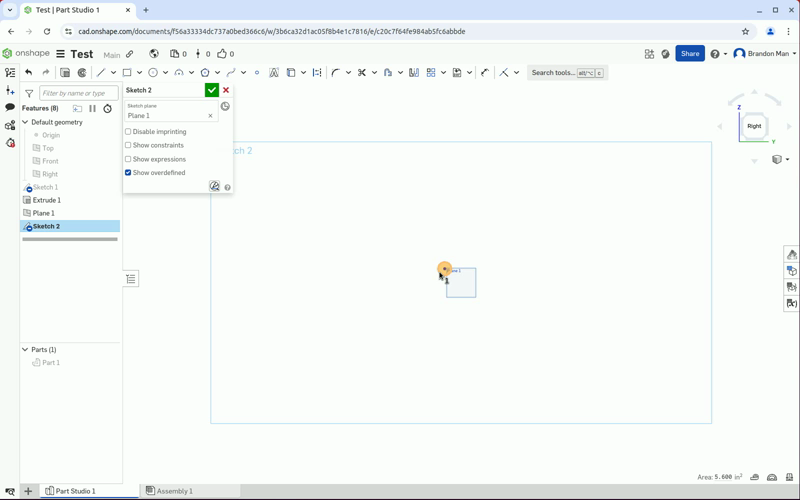
mouse_move(73, 352)
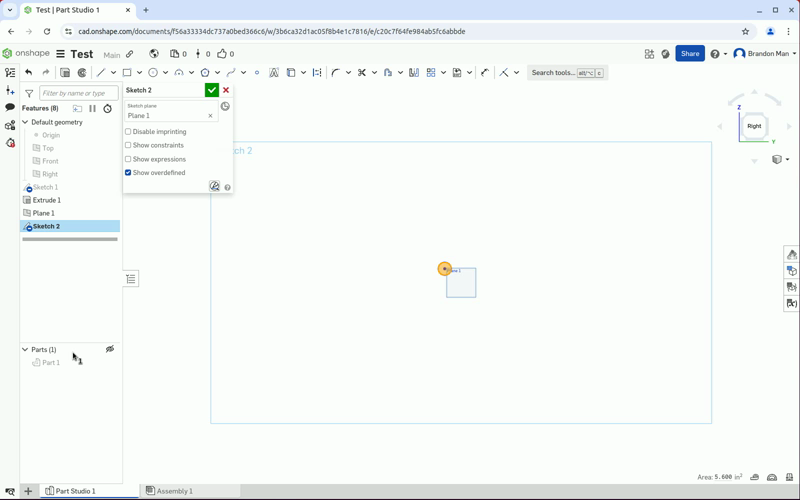
key(shift+y)
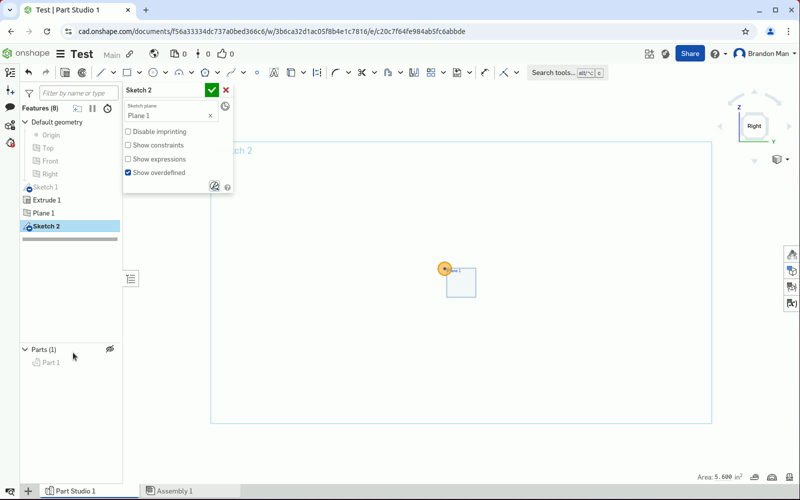
key(shift+e)
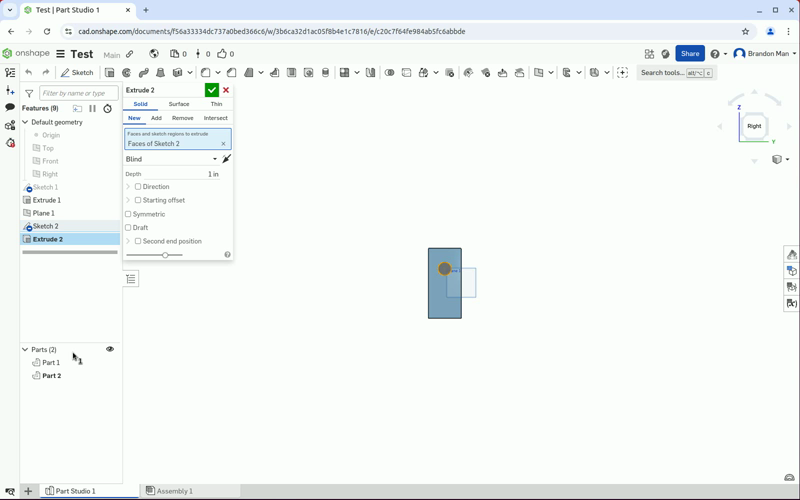
mouse_move(143, 106)
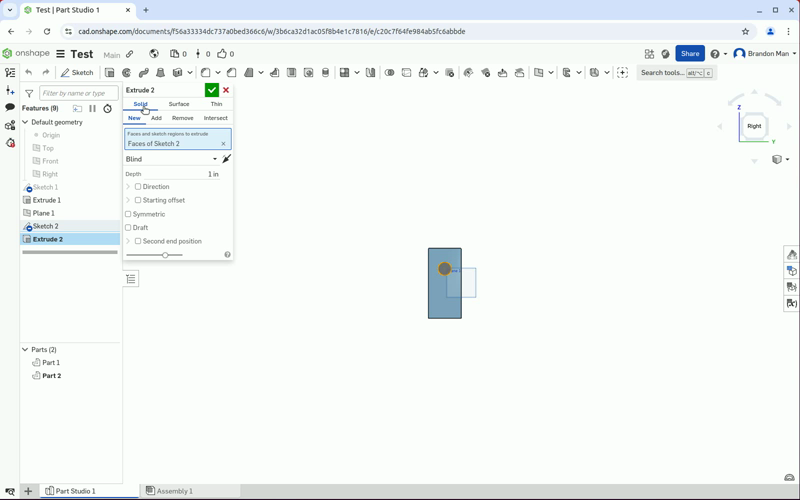
click(143, 106)
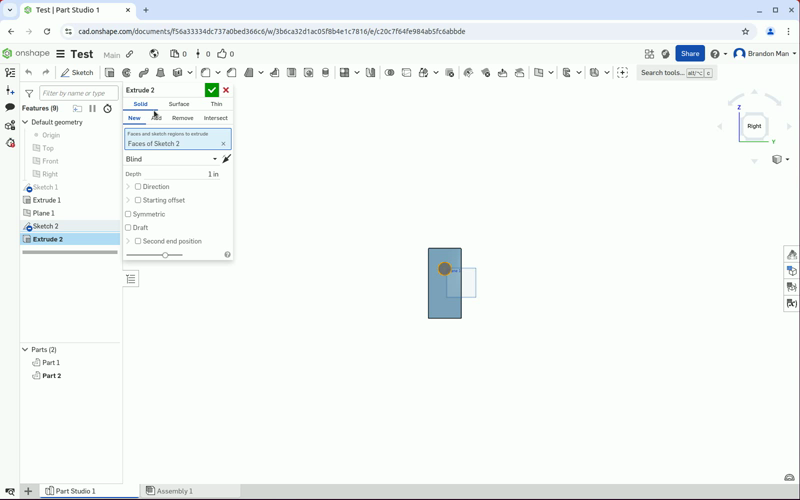
mouse_move(186, 120)
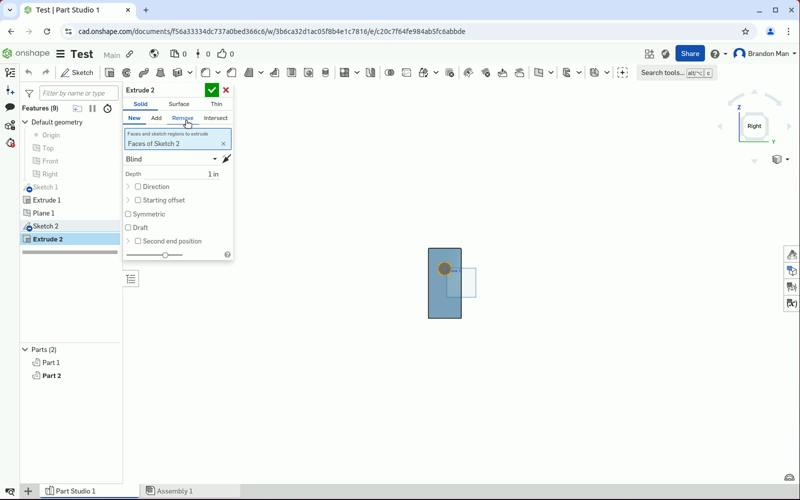
click(186, 120)
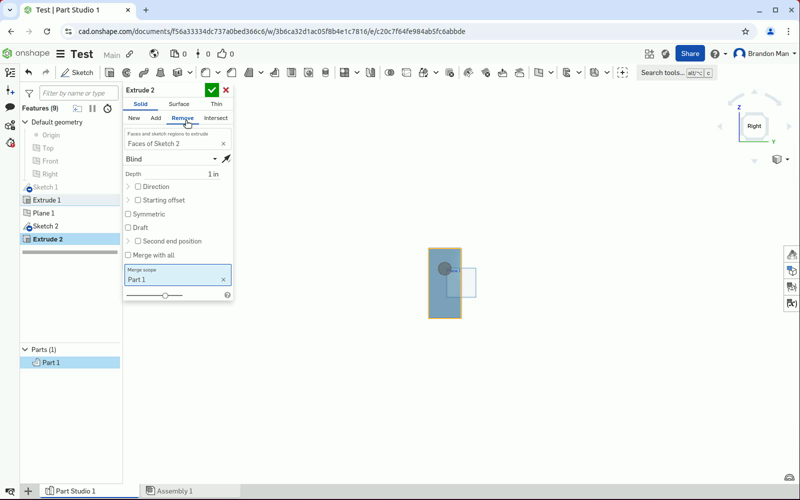
key(tab, 4)
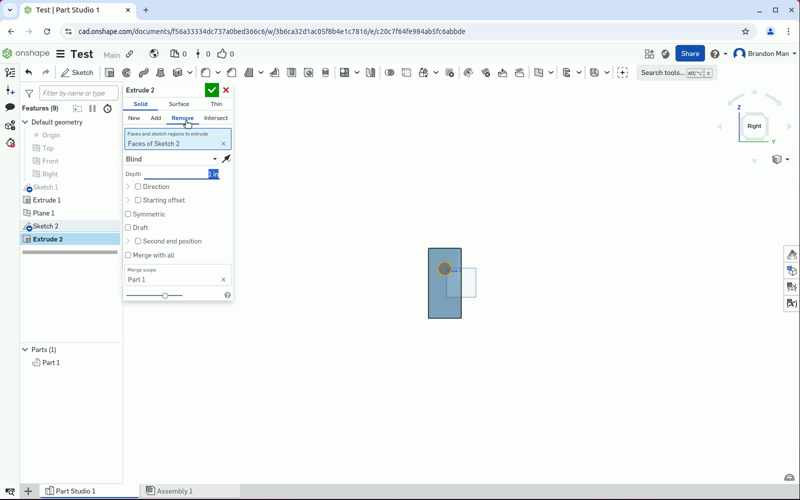
text(20.942)
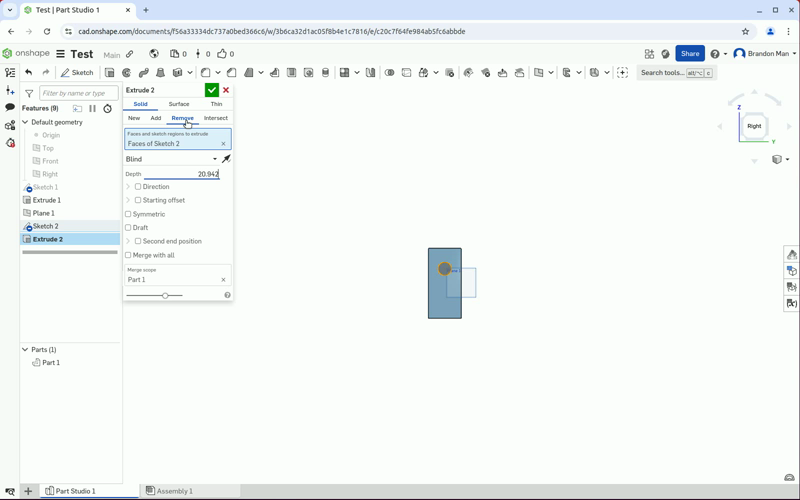
key(tab, 6)
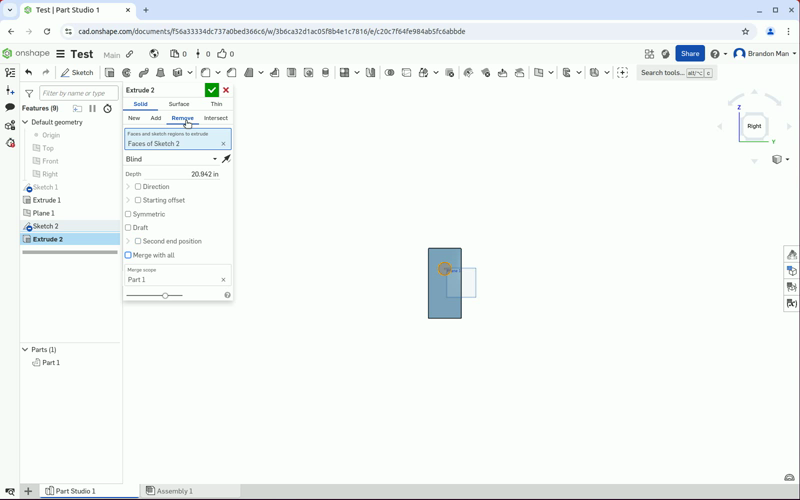
key(space)
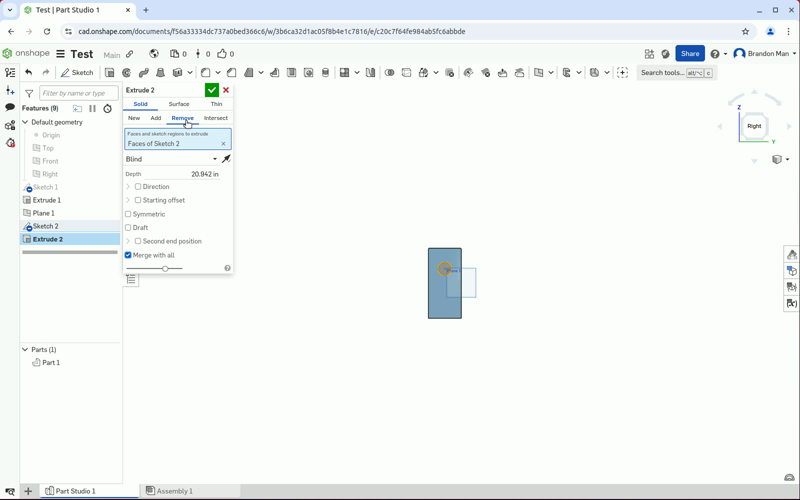
key(enter)
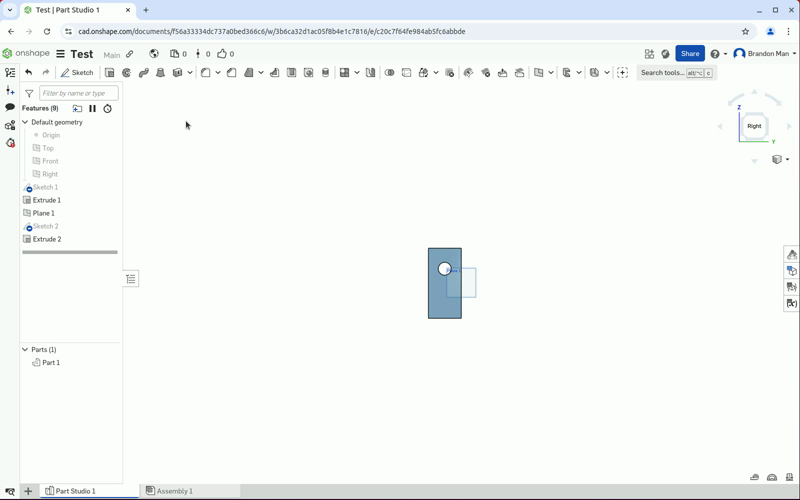
key(shift+h)
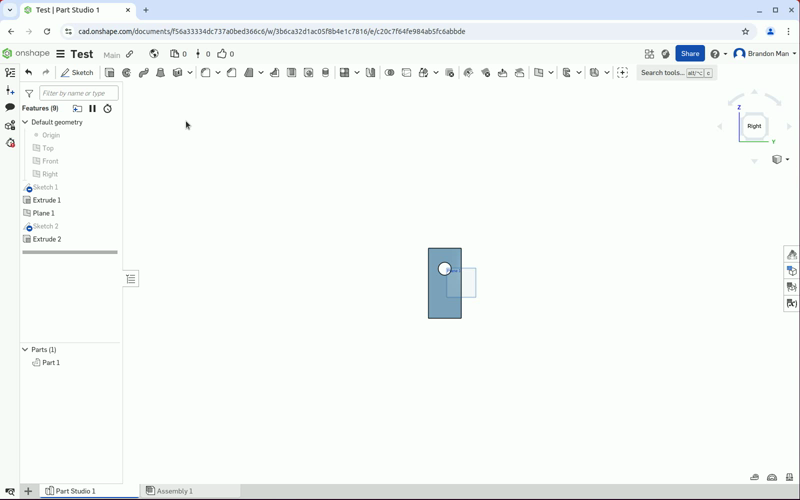
key(shift+h)
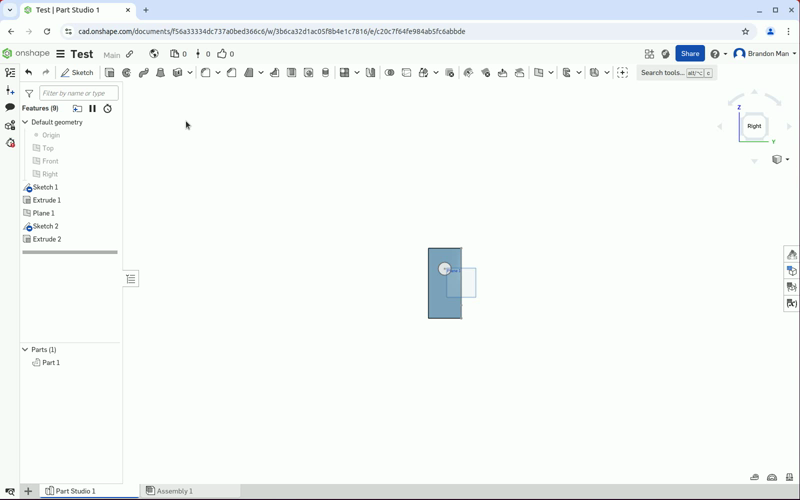
key(shift+7)
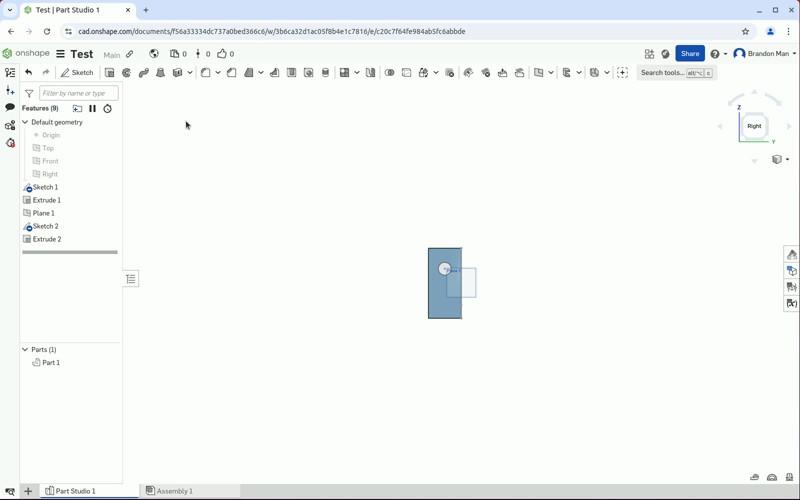
key(right, 2)
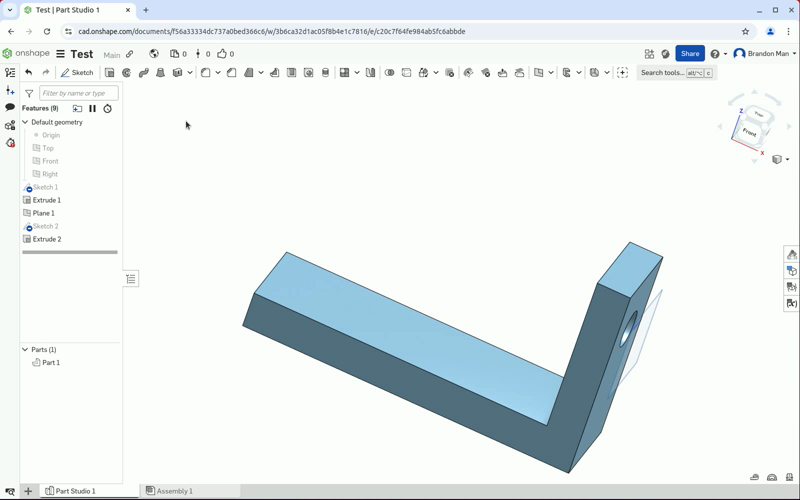
key(down, 2)
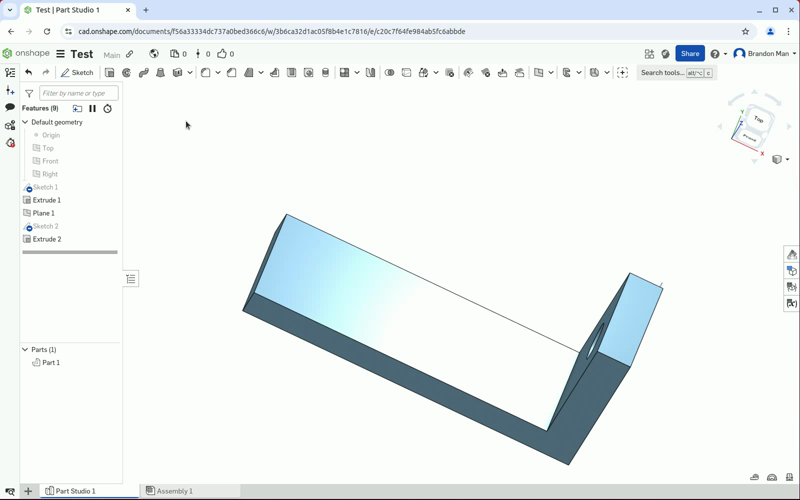
key(up, 2)
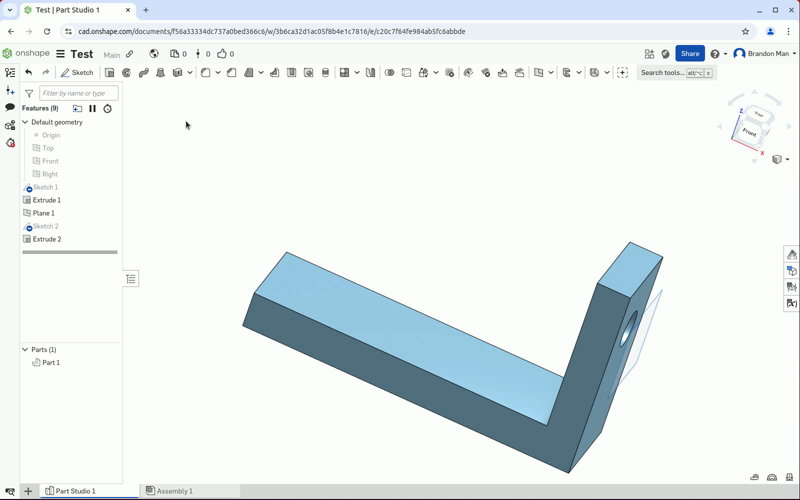
key(left, 2)
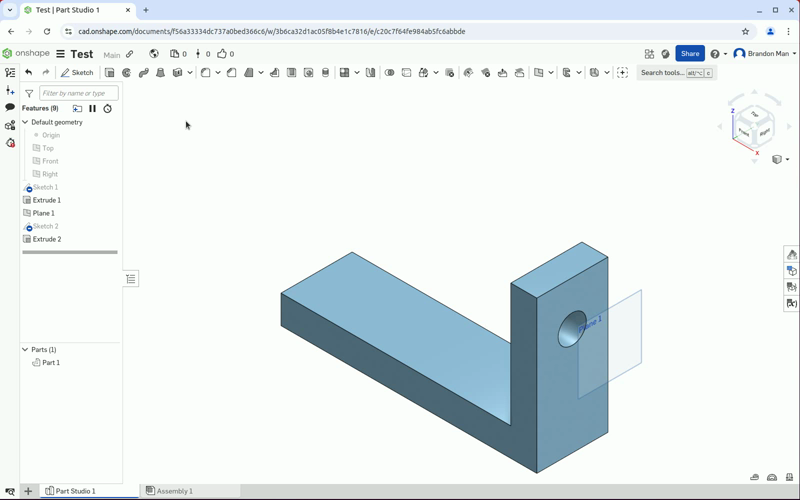
mouse_move(73, 189)
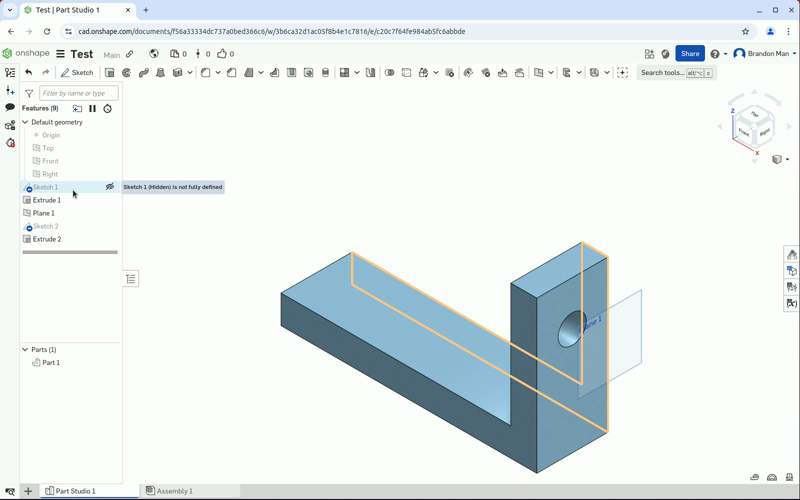
click(73, 189)